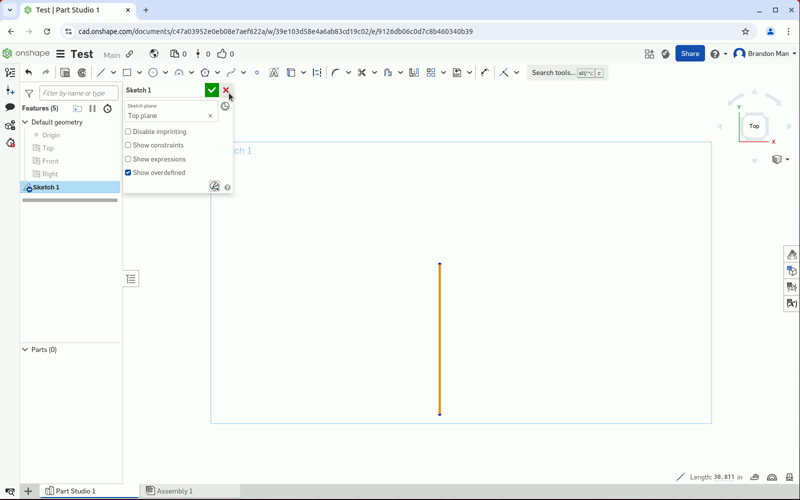
key(shift+h)
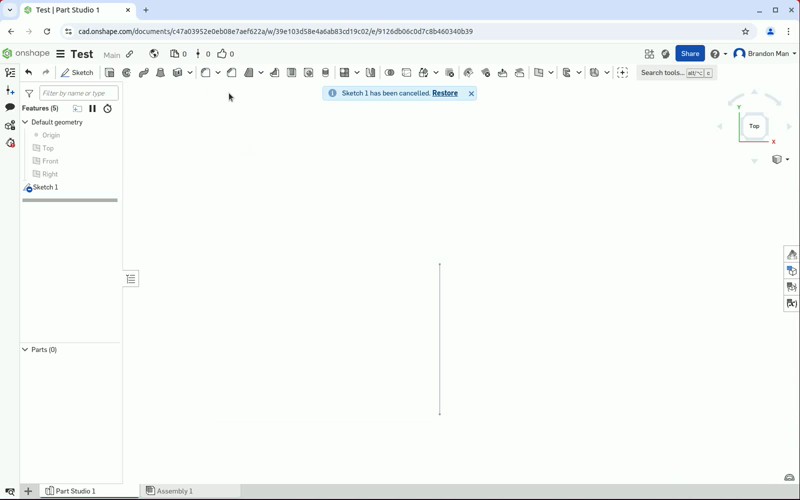
key(shift+s)
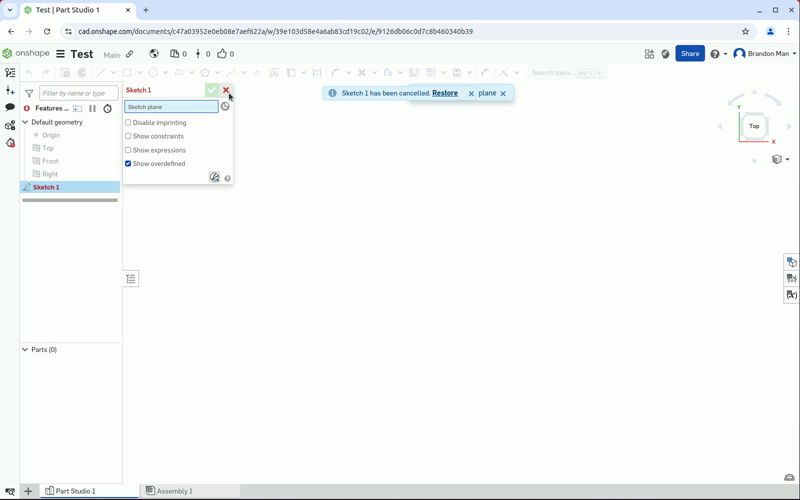
mouse_move(73, 150)
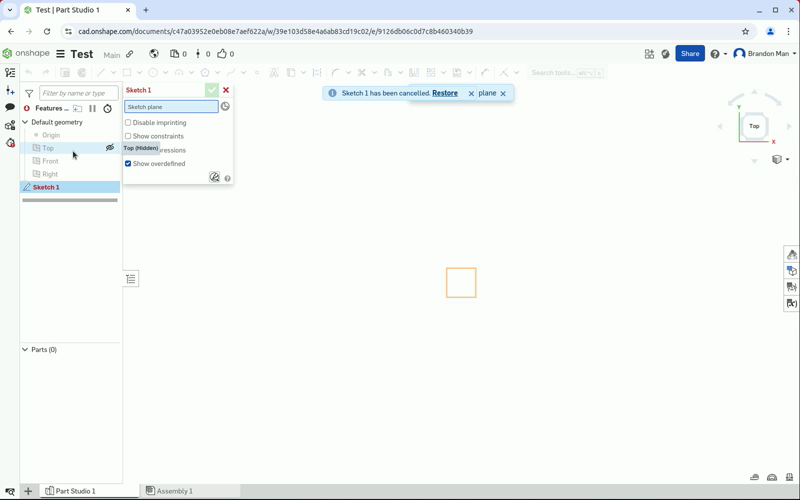
click(73, 150)
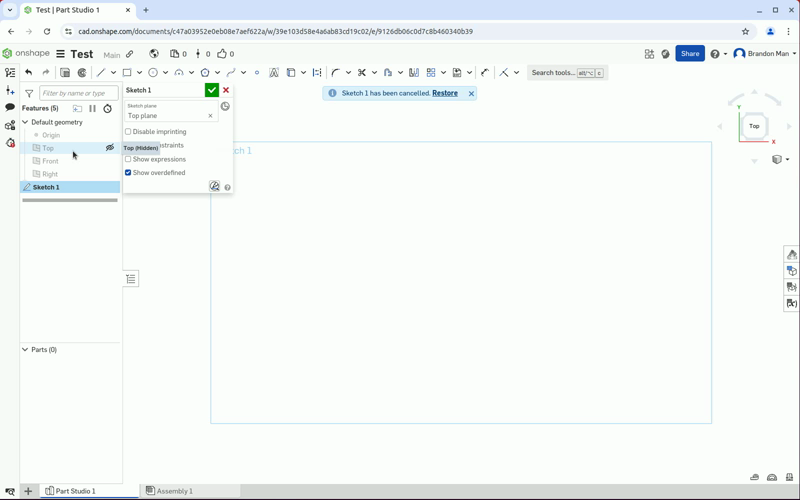
mouse_move(73, 352)
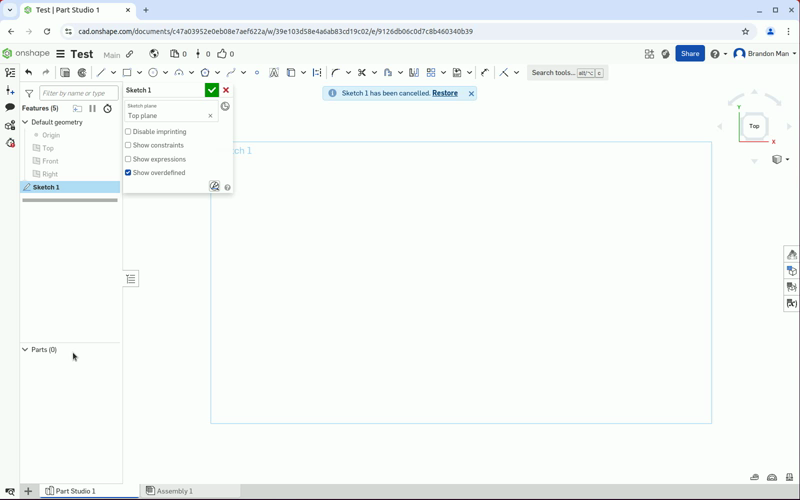
key(y)
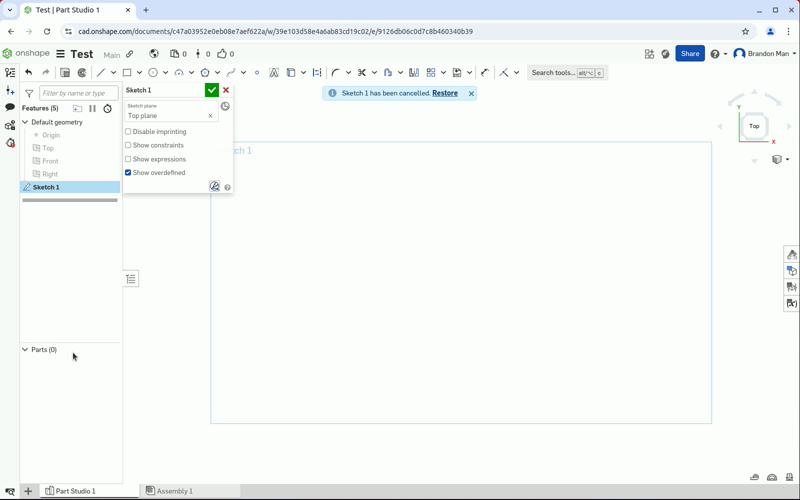
key(l)
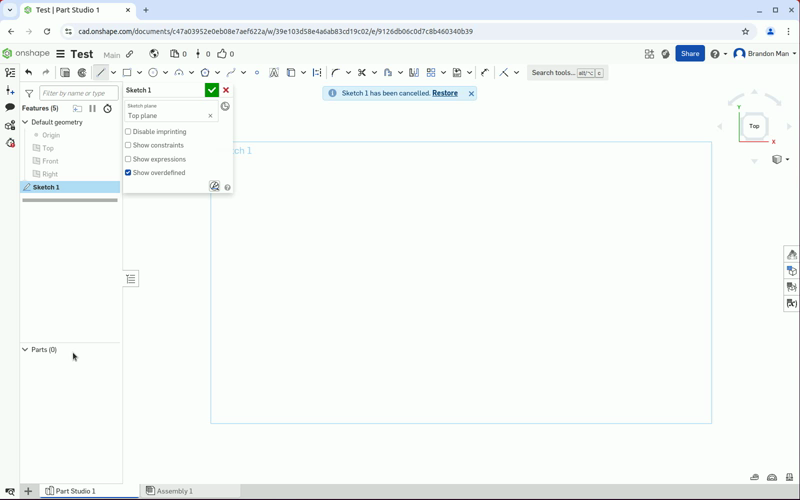
key_down(shift)
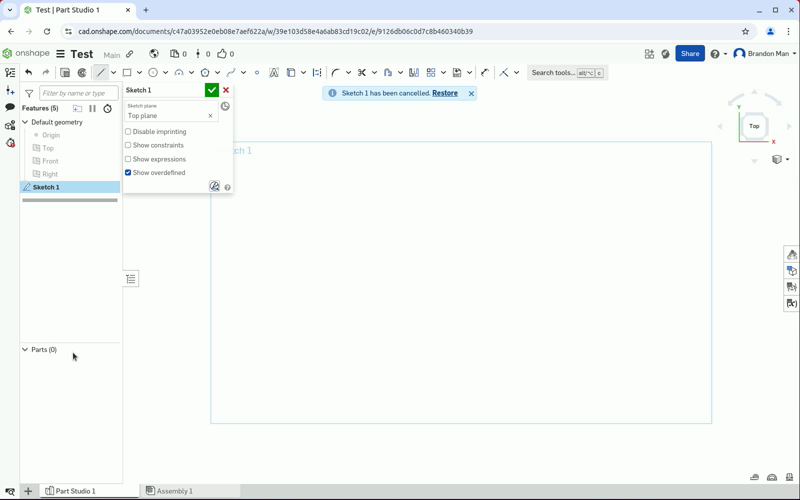
mouse_move(348, 355)
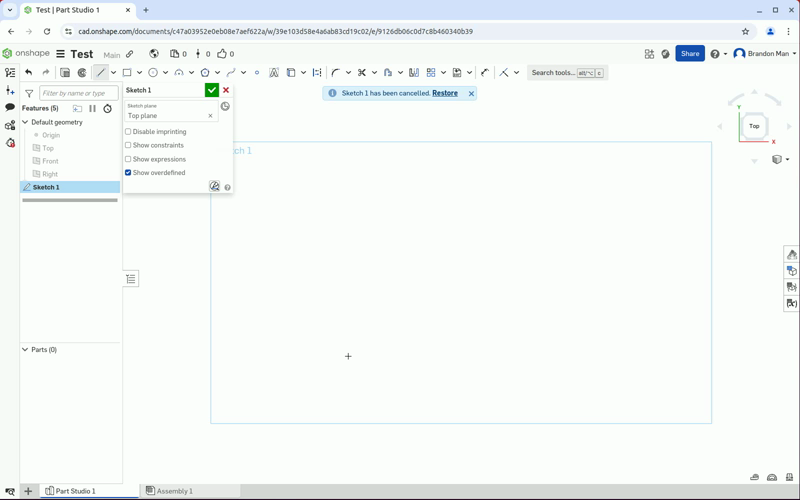
click(348, 355)
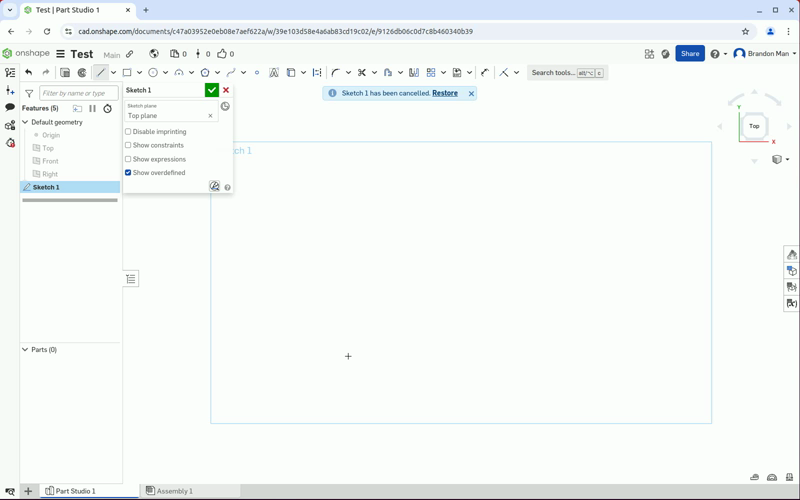
key_up(shift)
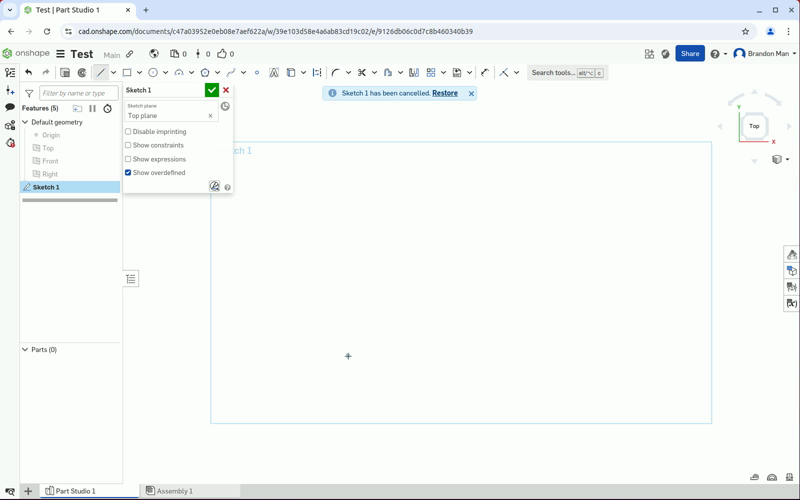
key_down(shift)
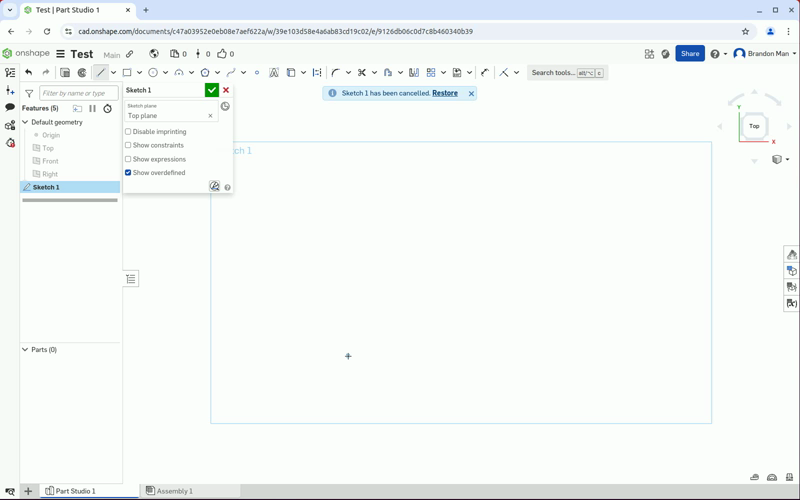
mouse_move(378, 355)
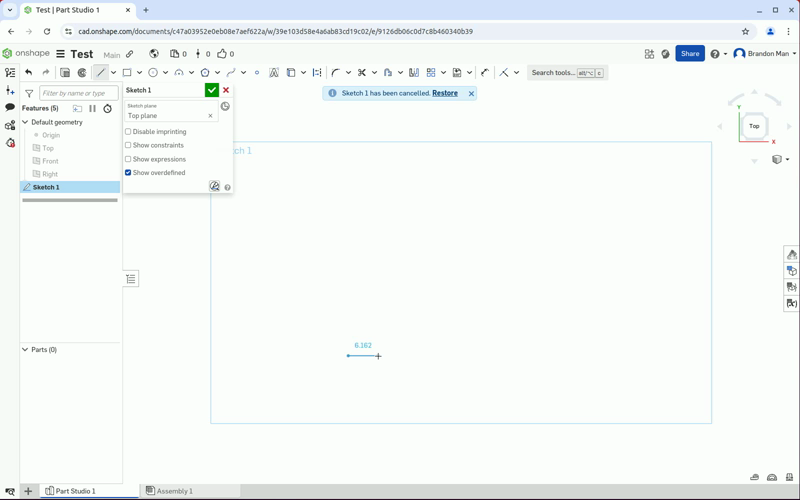
mouse_move(356, 355)
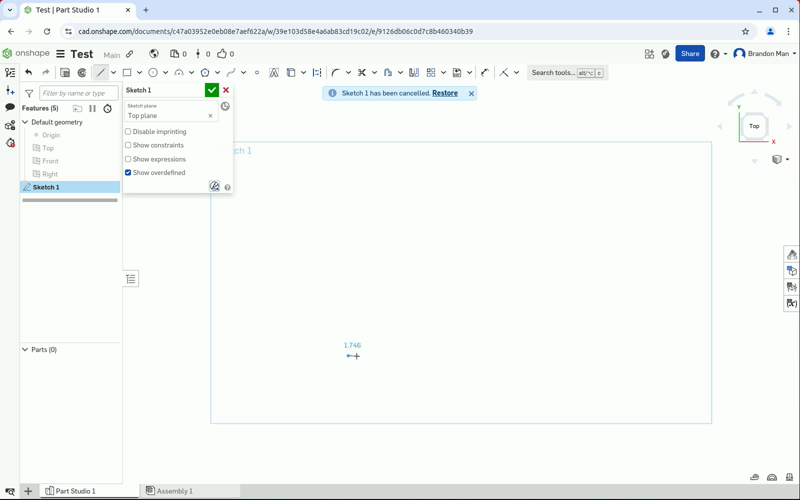
click(356, 355)
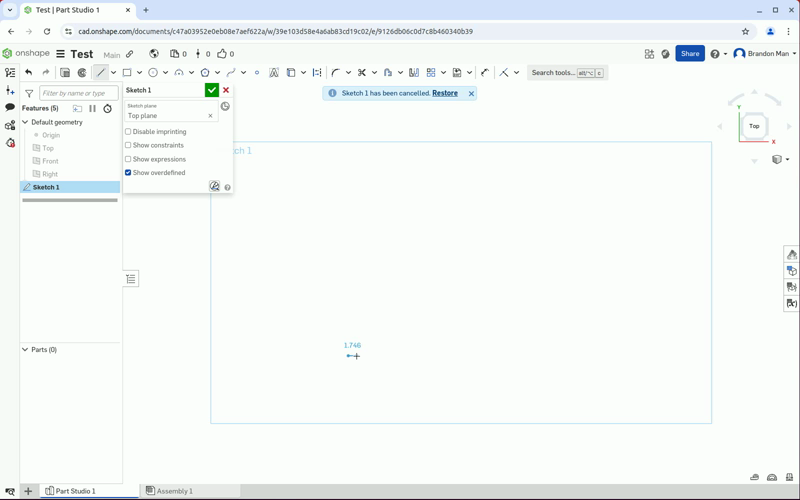
key_up(shift)
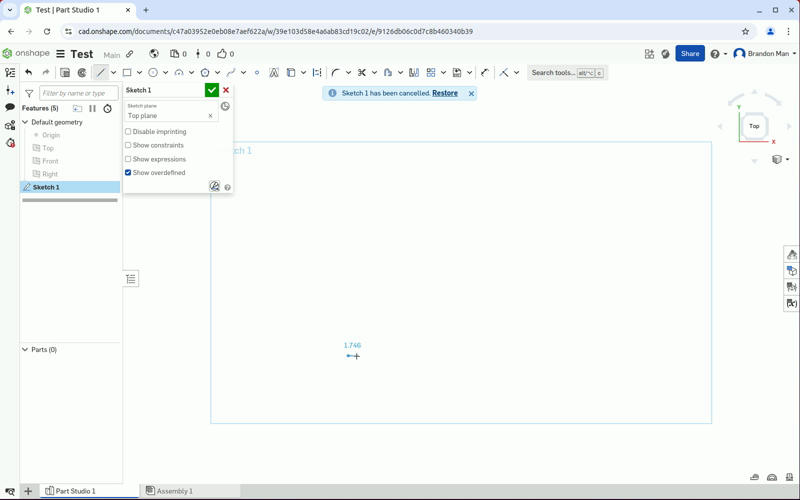
key_down(shift)
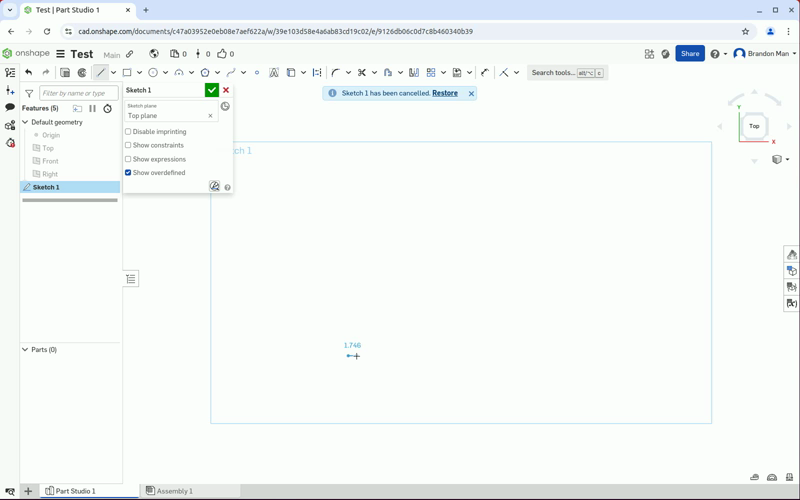
mouse_move(356, 196)
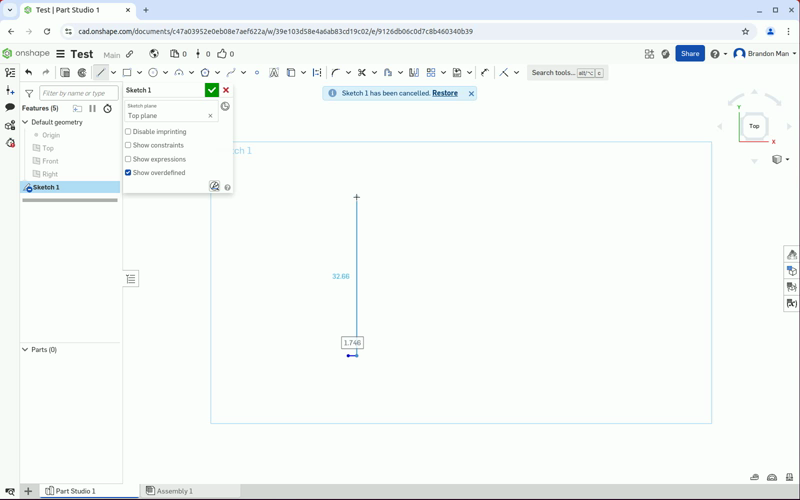
click(356, 196)
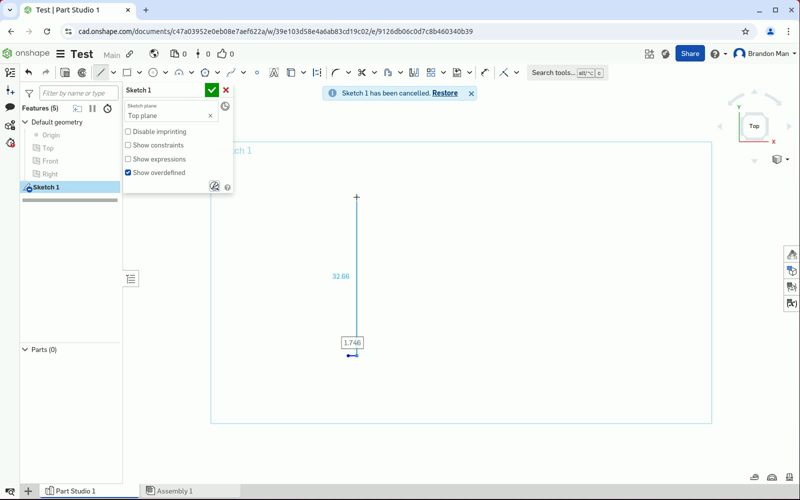
key_up(shift)
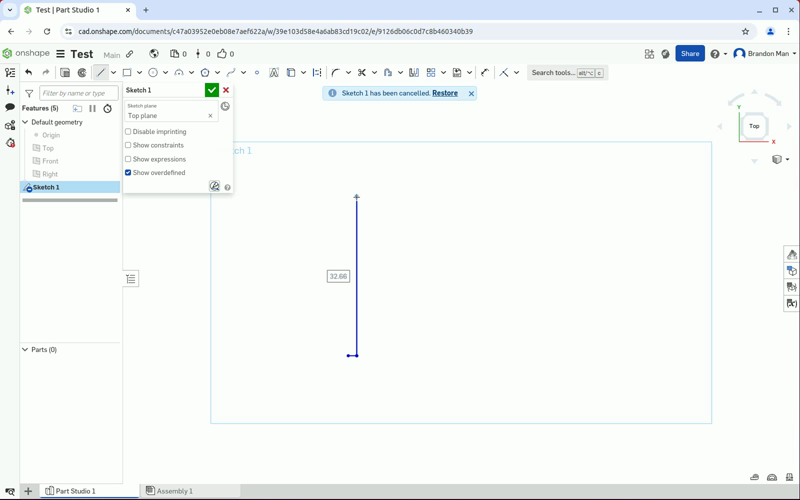
key_down(shift)
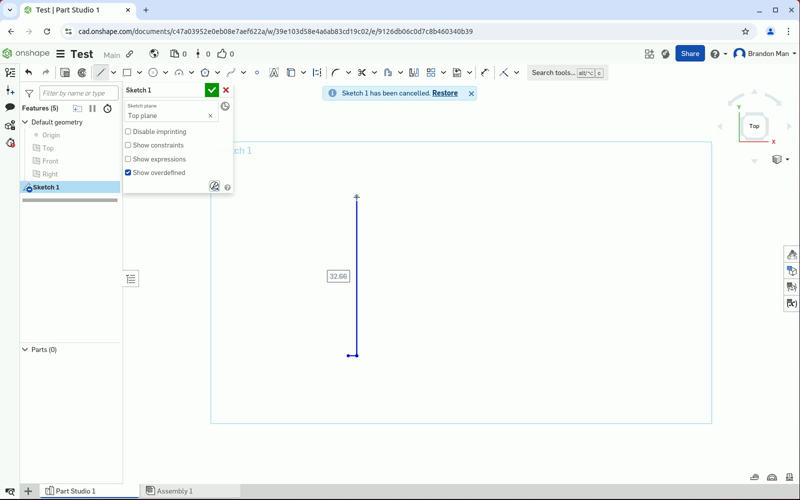
mouse_move(386, 196)
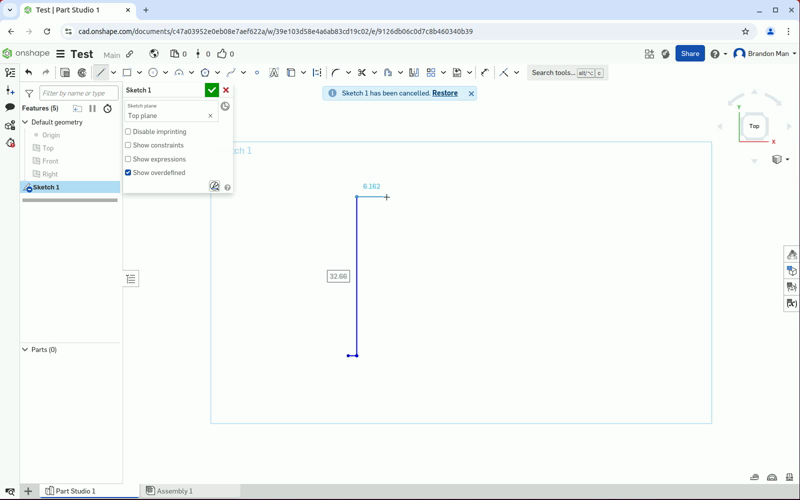
mouse_move(348, 196)
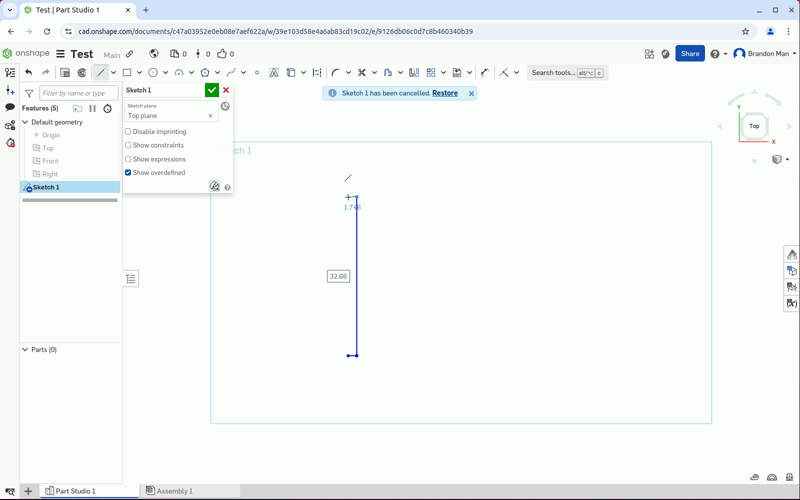
click(348, 196)
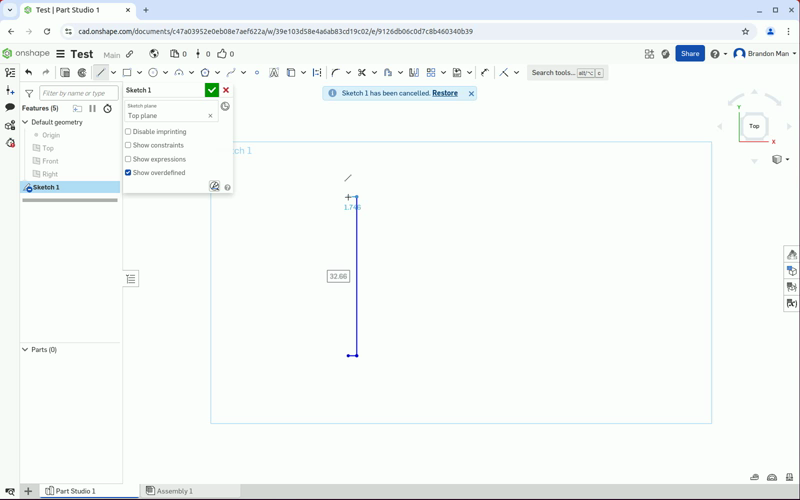
key_up(shift)
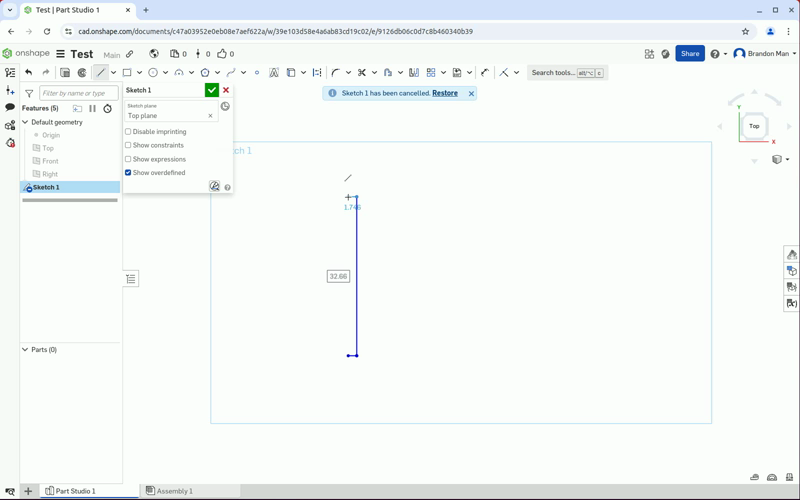
key_down(shift)
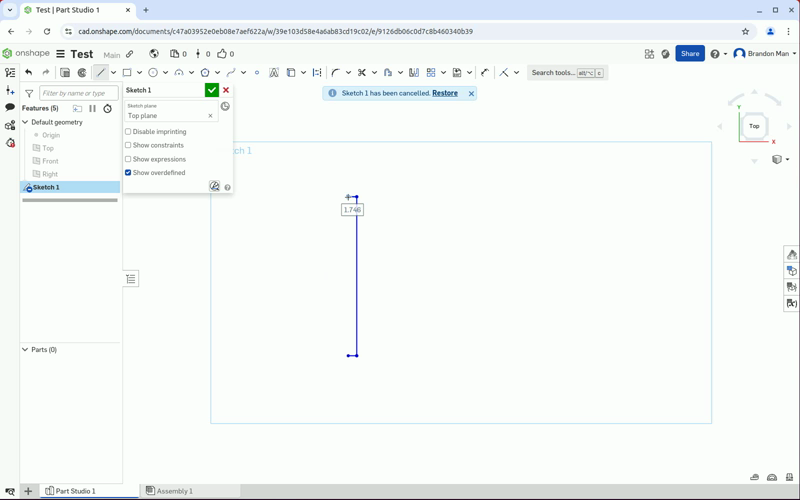
mouse_move(348, 355)
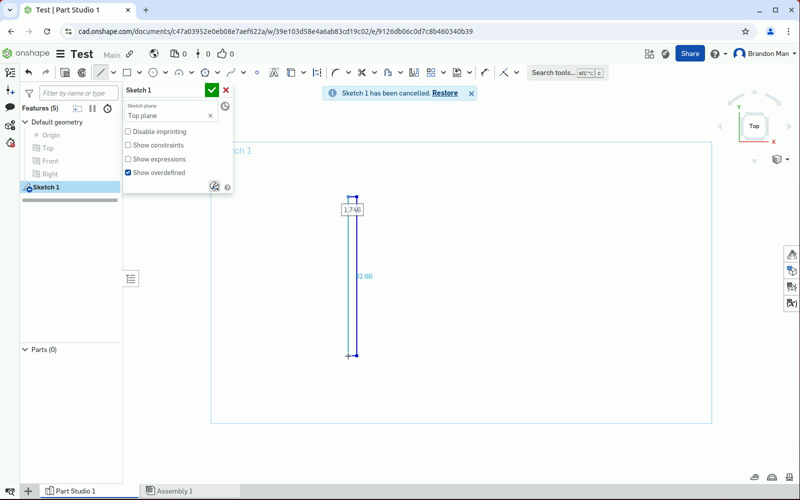
key_up(shift)
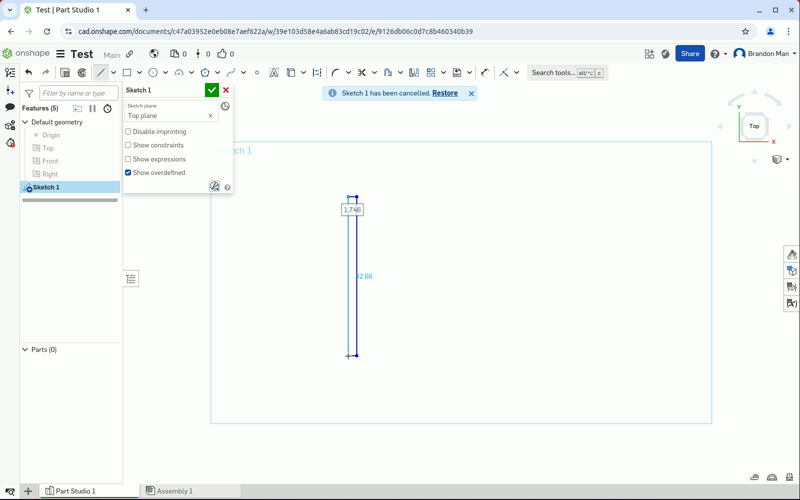
click(348, 355)
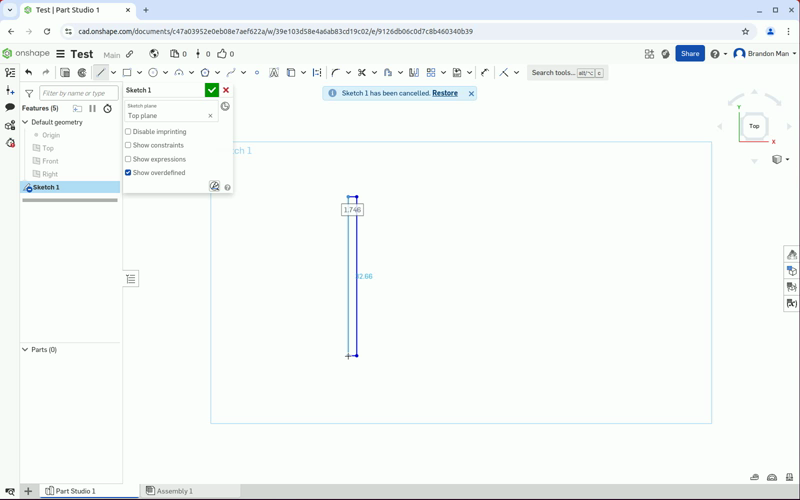
key(esc)
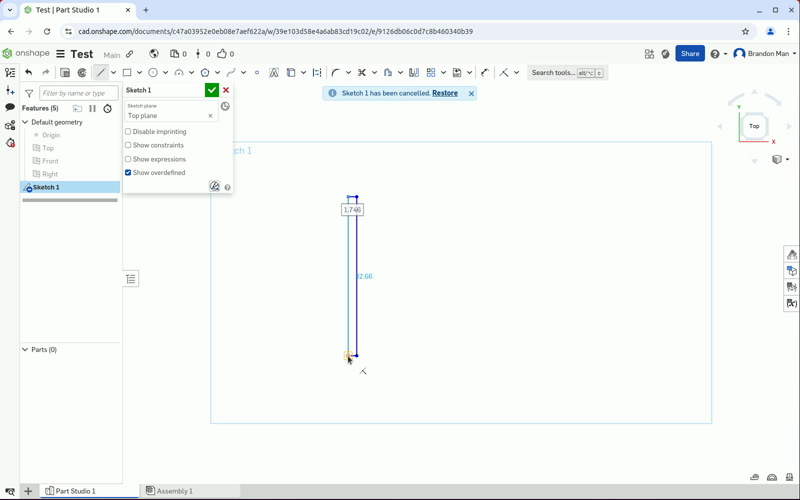
mouse_move(353, 199)
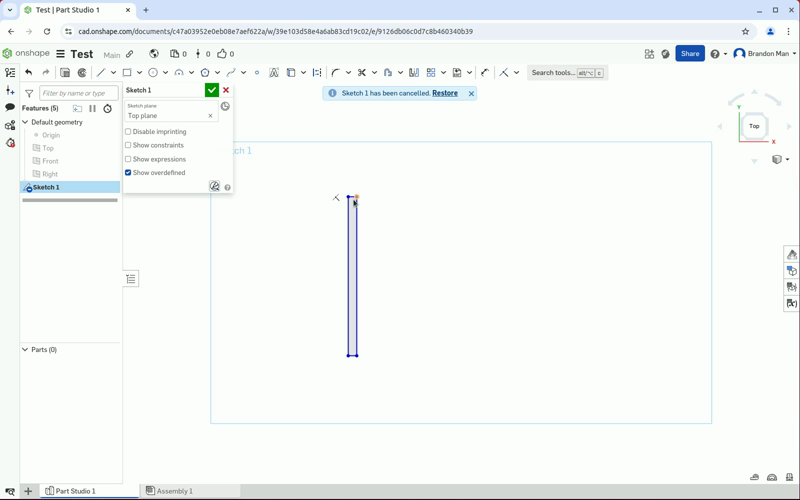
scroll(6)
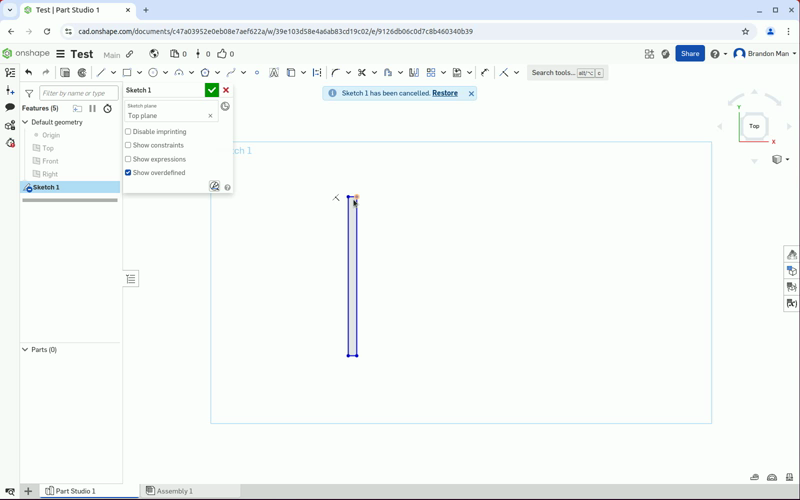
scroll(6)
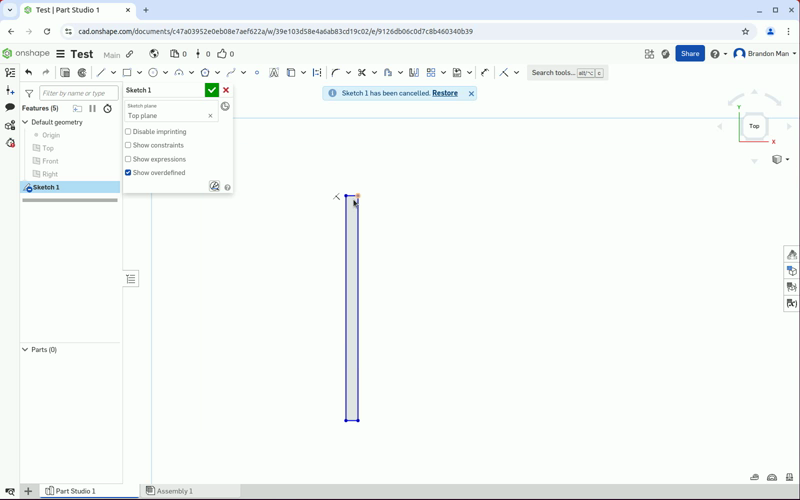
scroll(6)
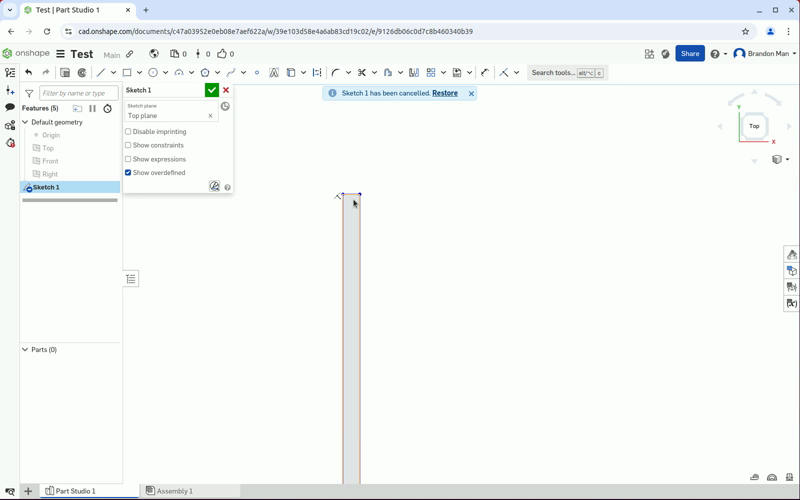
scroll(6)
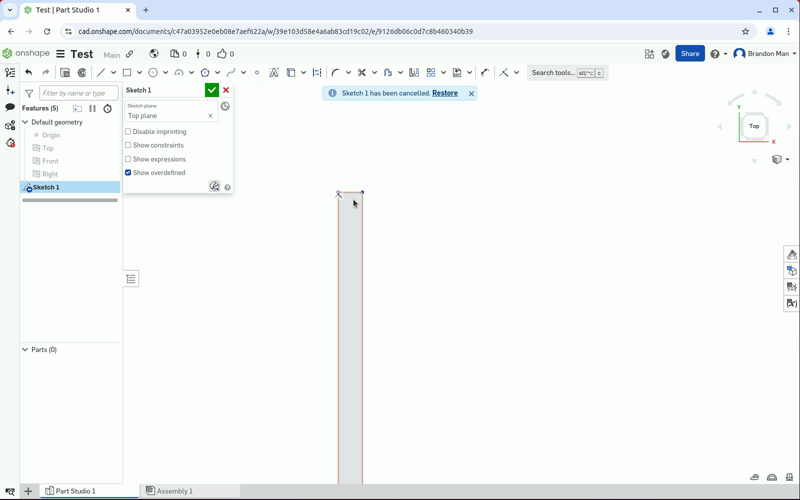
scroll(6)
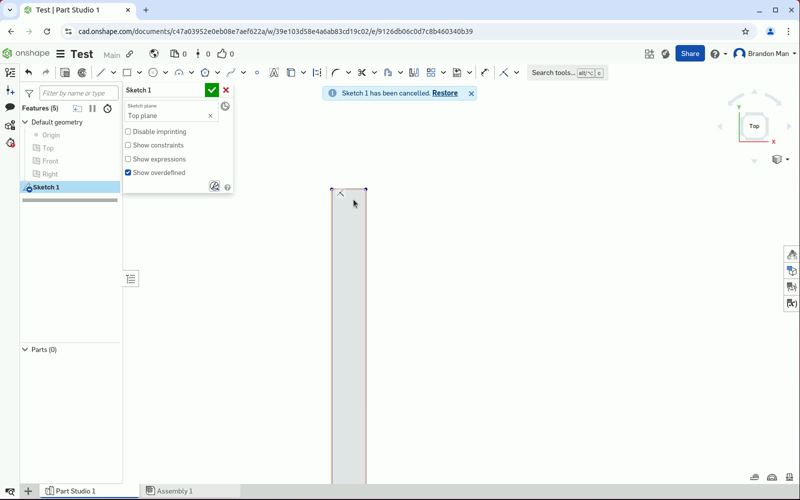
scroll(6)
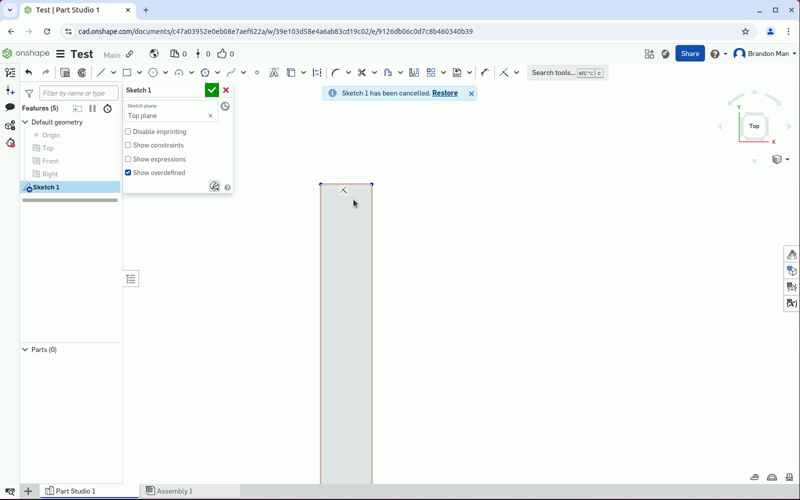
scroll(6)
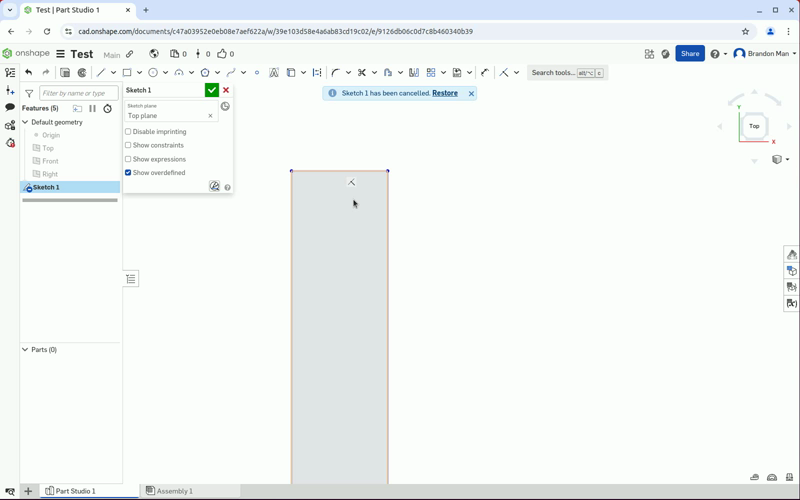
click(353, 199)
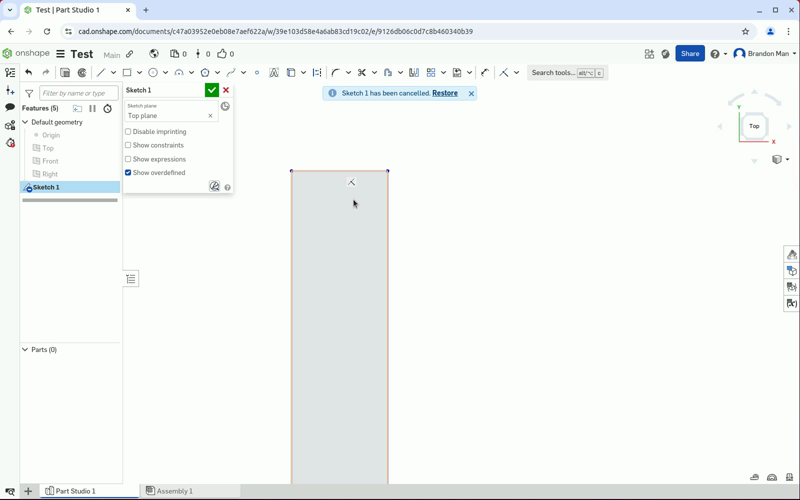
scroll(-6)
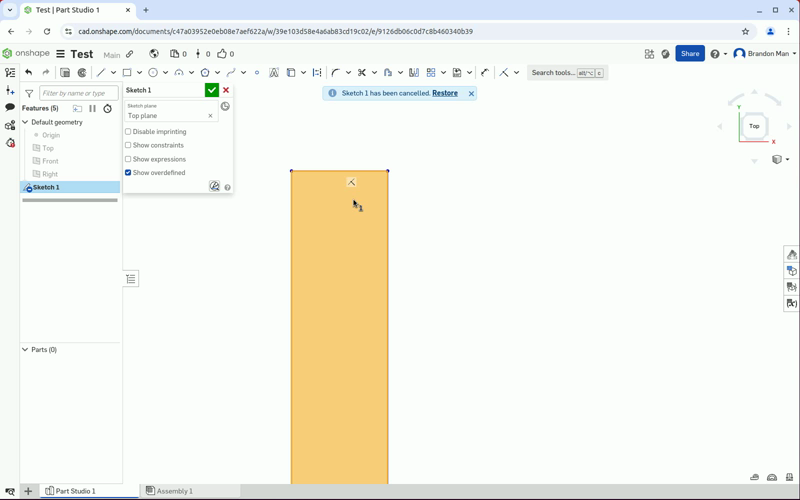
scroll(-6)
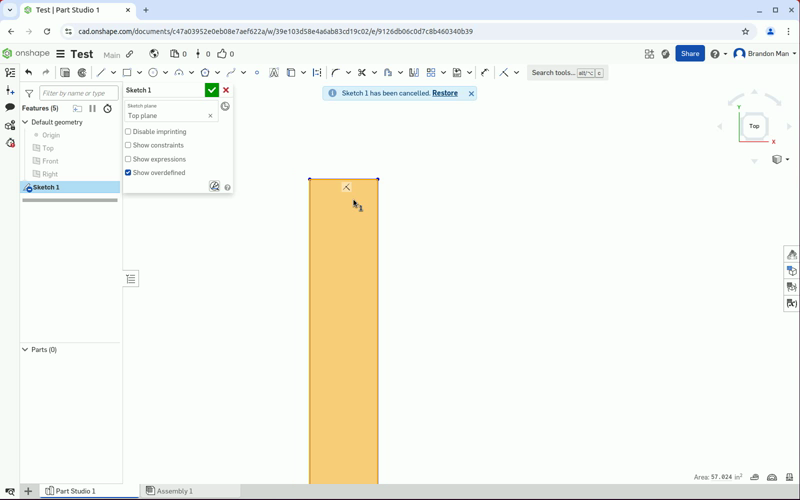
scroll(-6)
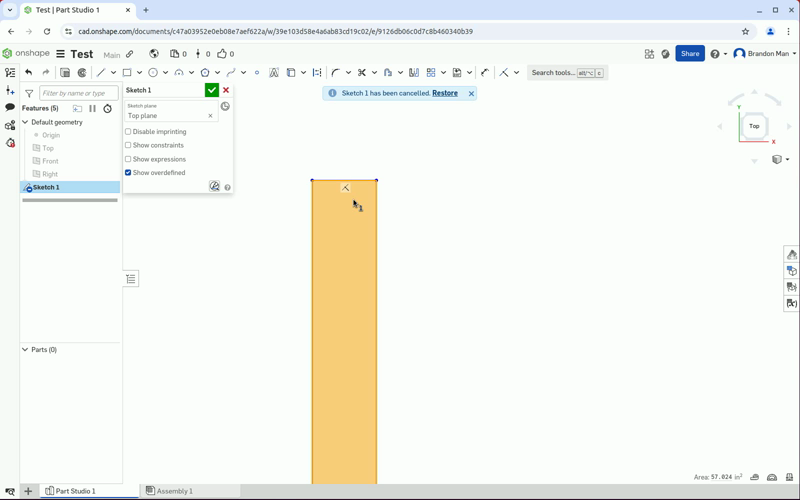
scroll(-6)
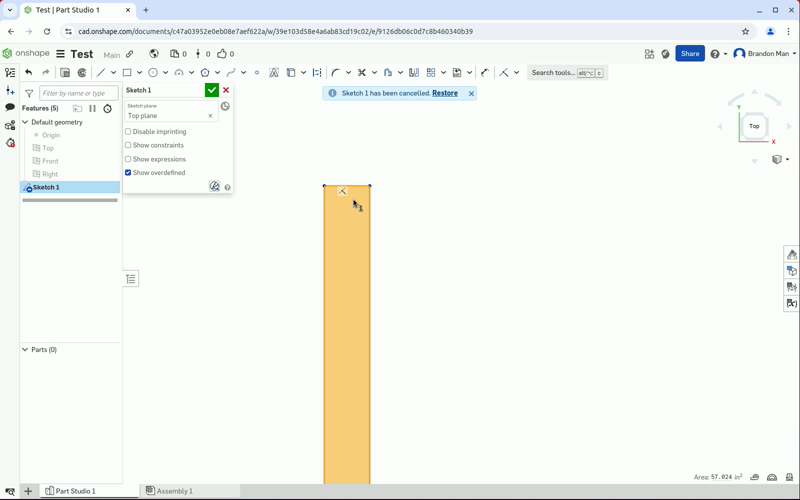
scroll(-6)
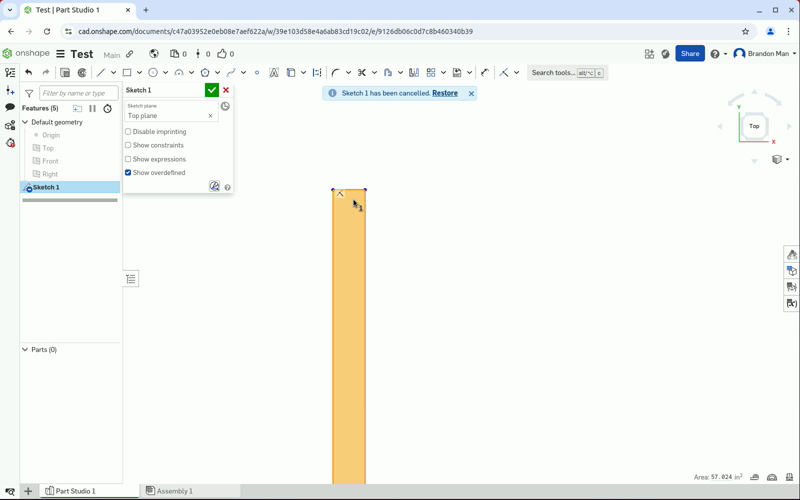
scroll(-6)
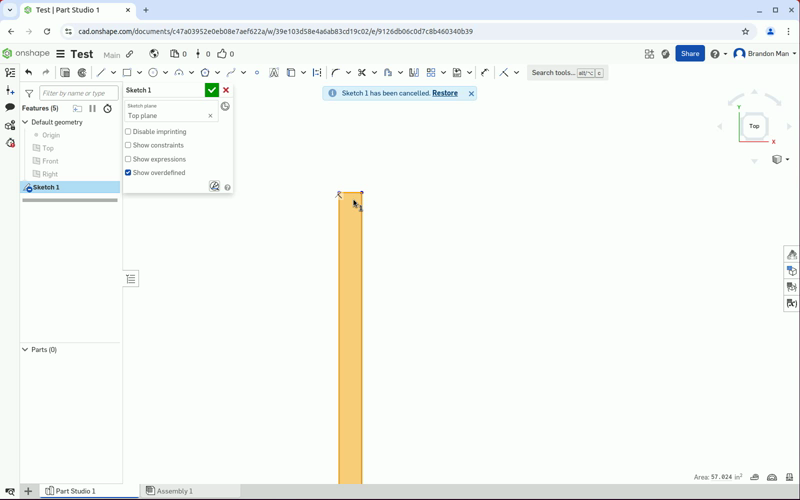
scroll(-6)
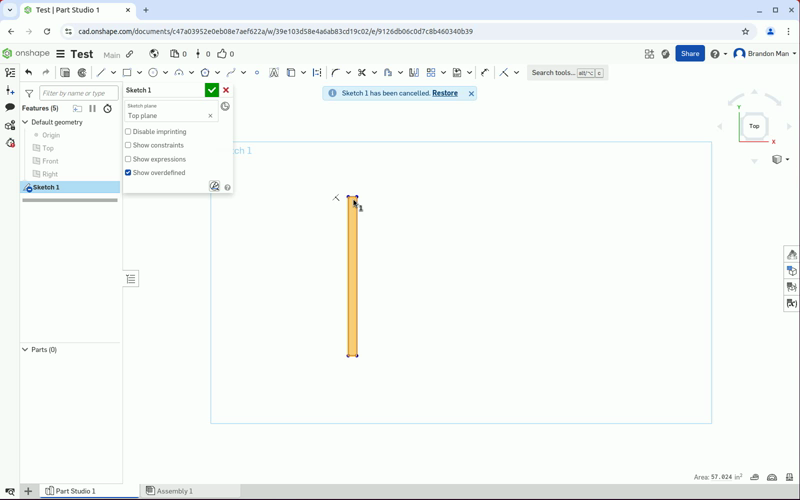
mouse_move(73, 352)
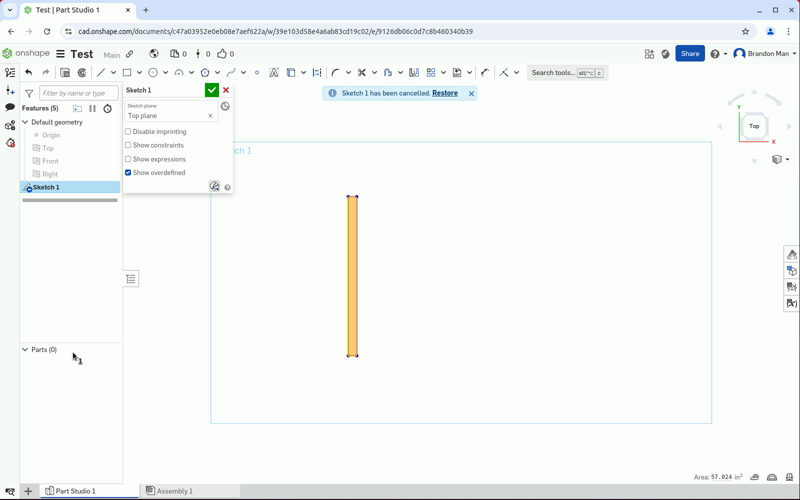
key(shift+y)
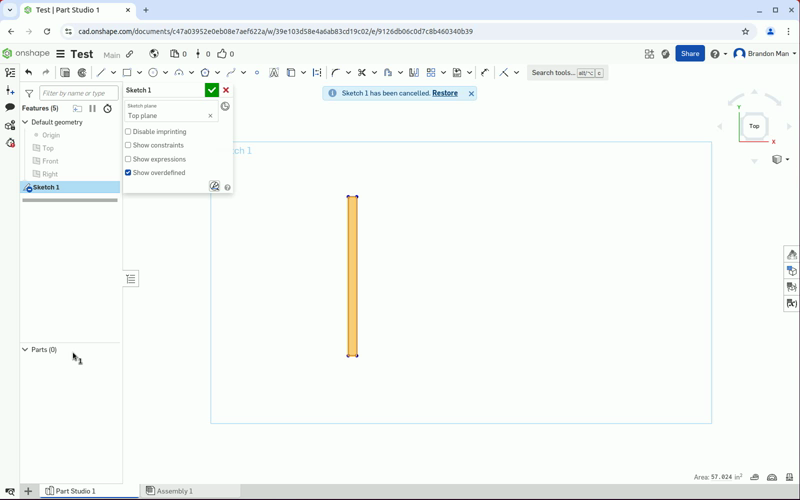
key(shift+e)
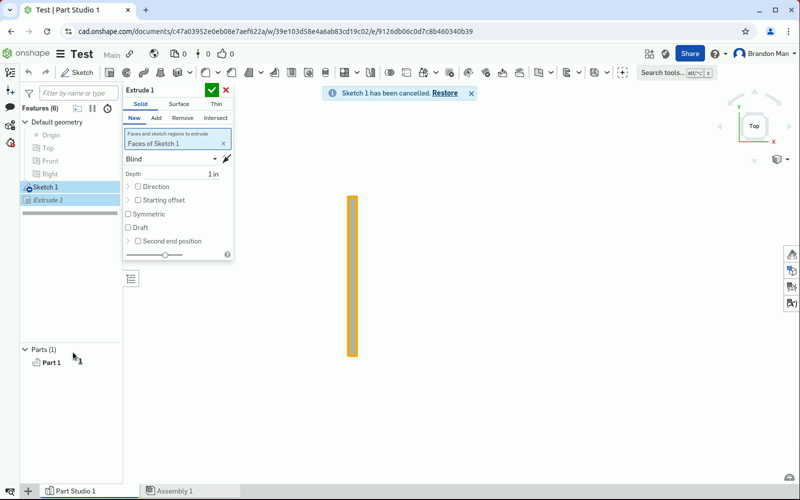
mouse_move(143, 106)
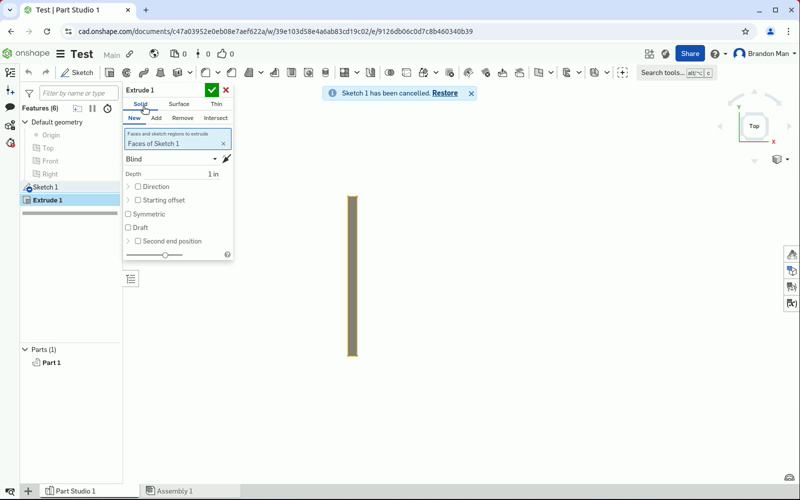
click(143, 106)
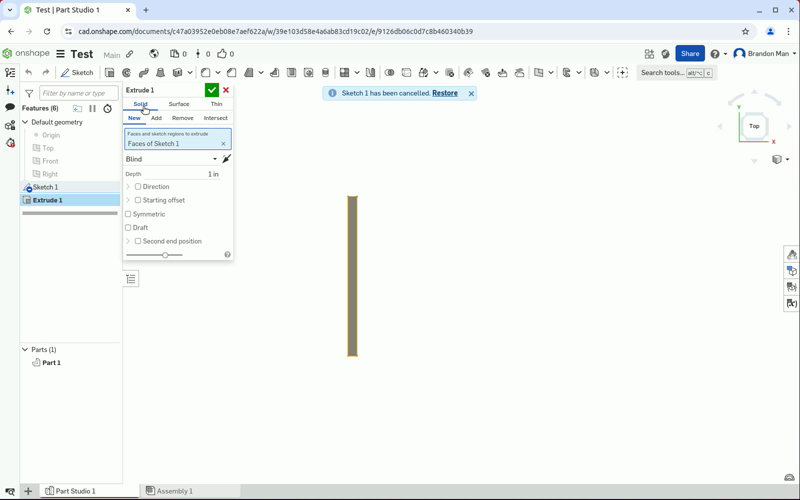
mouse_move(137, 120)
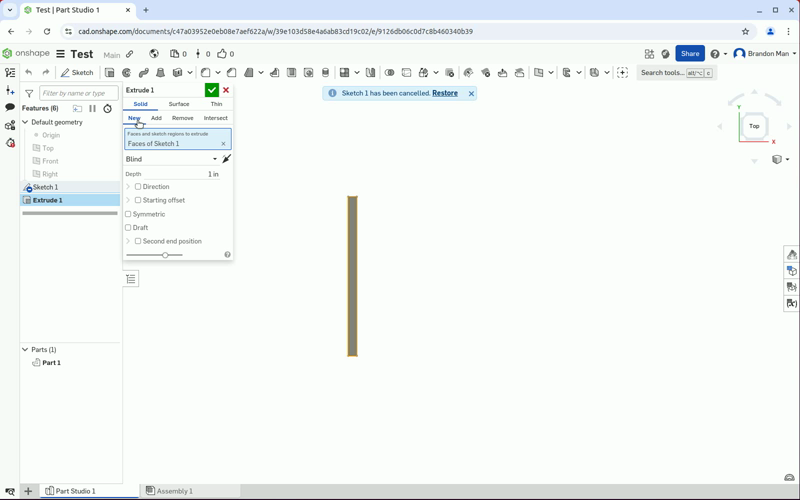
click(137, 120)
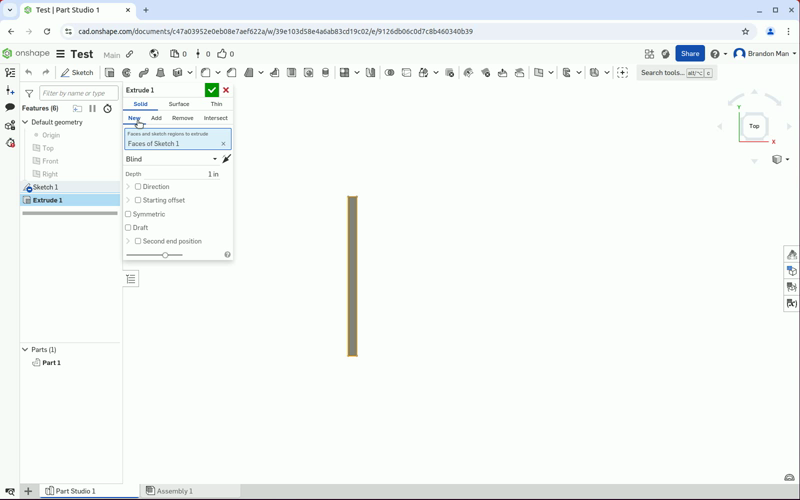
key(tab, 4)
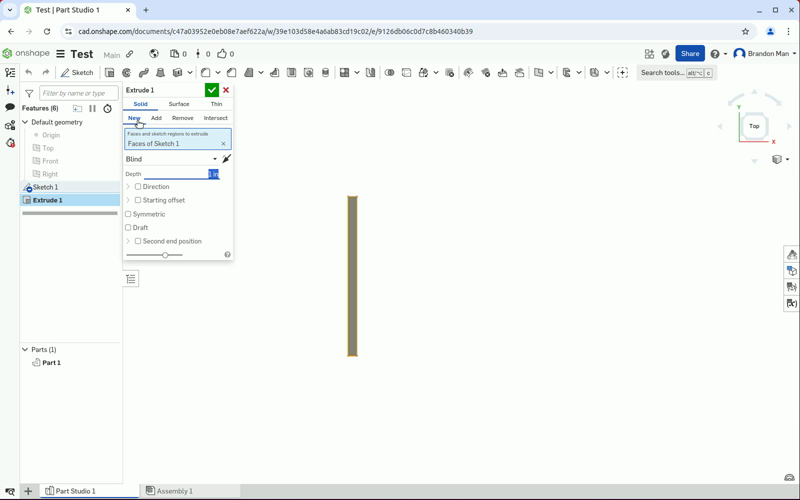
text(1.685)
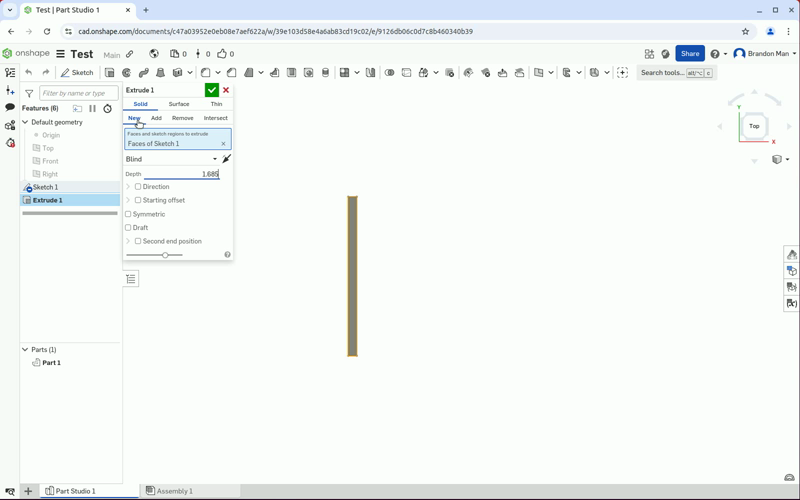
key(enter)
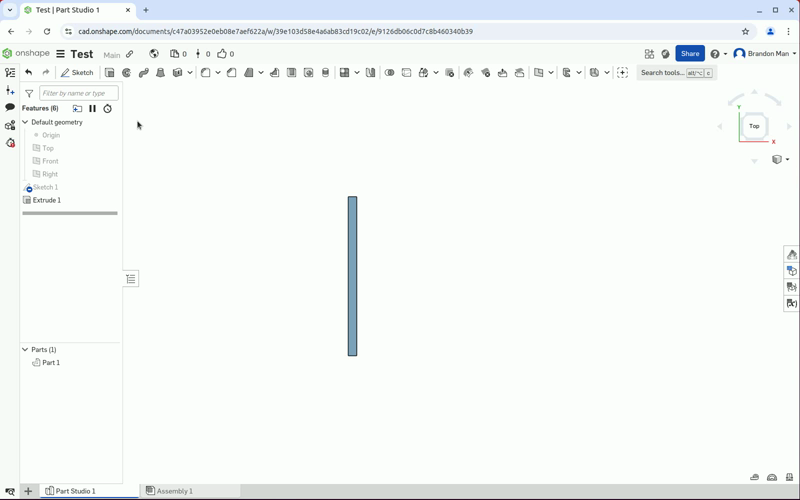
key(shift+h)
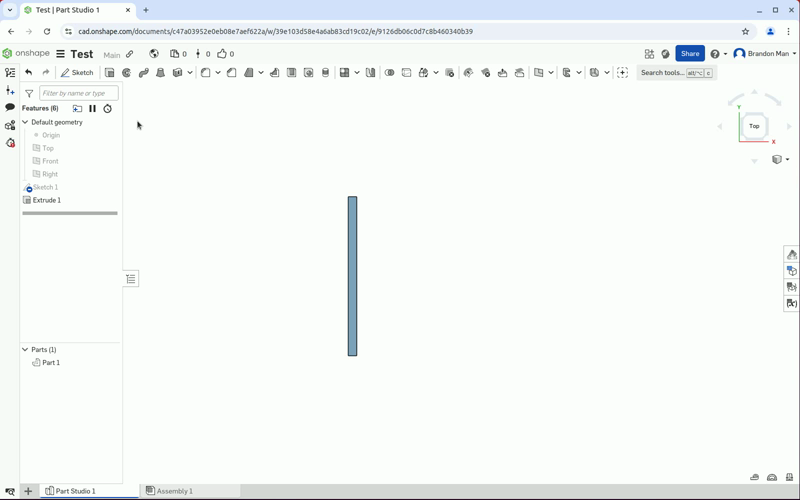
key(shift+h)
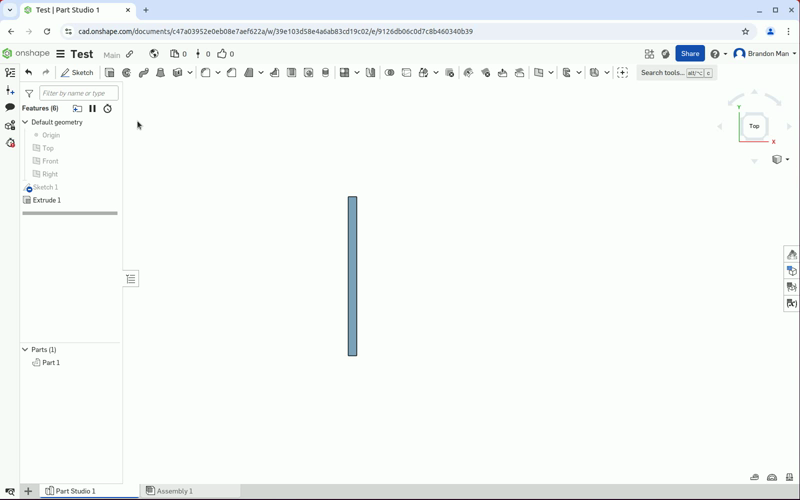
mouse_move(73, 189)
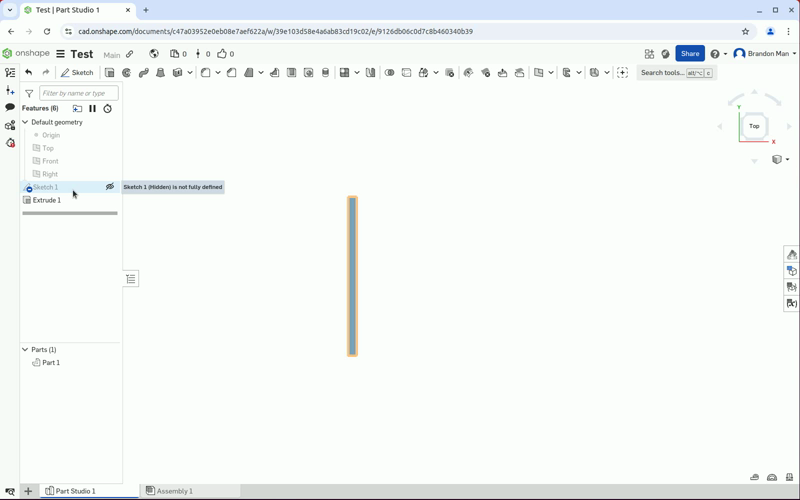
click(73, 189)
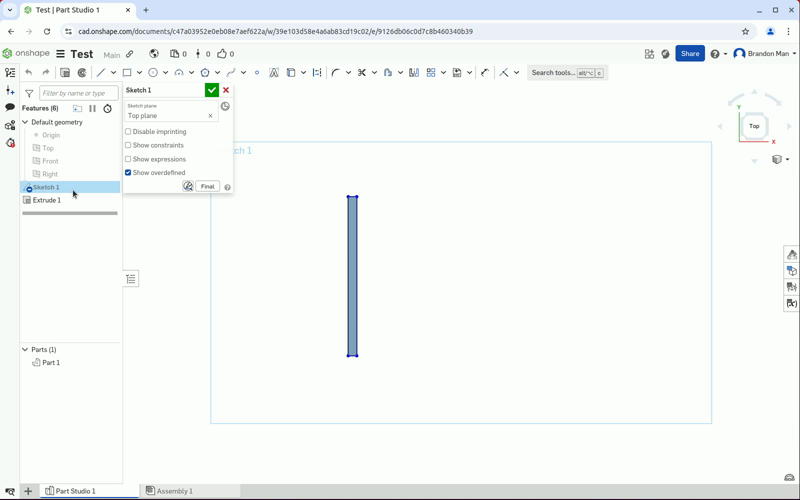
mouse_move(229, 92)
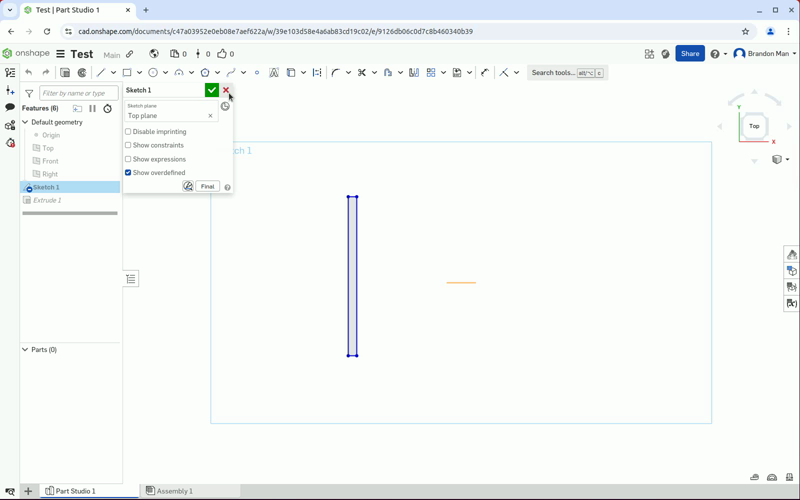
click(229, 92)
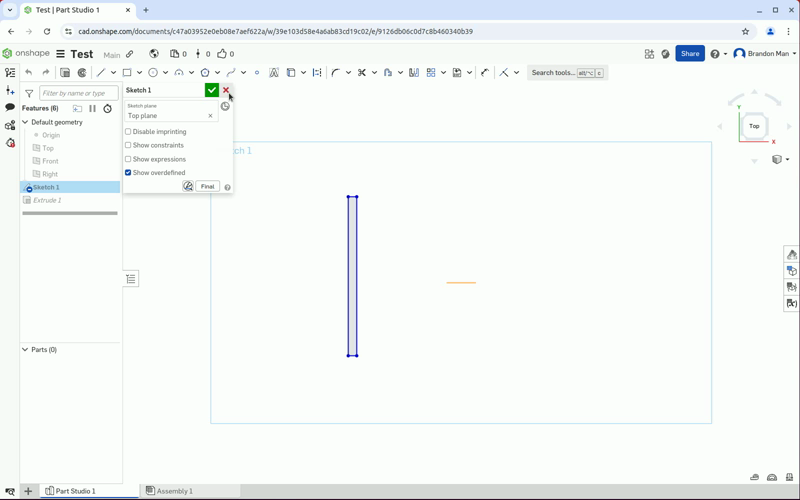
key(shift+s)
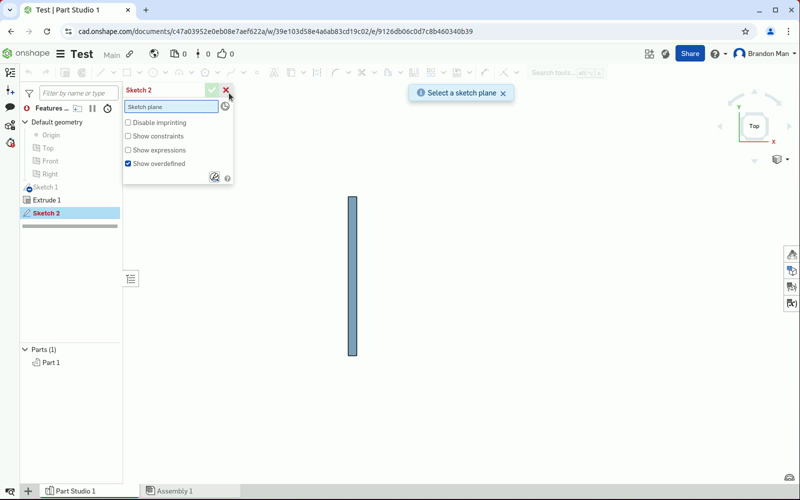
mouse_move(73, 150)
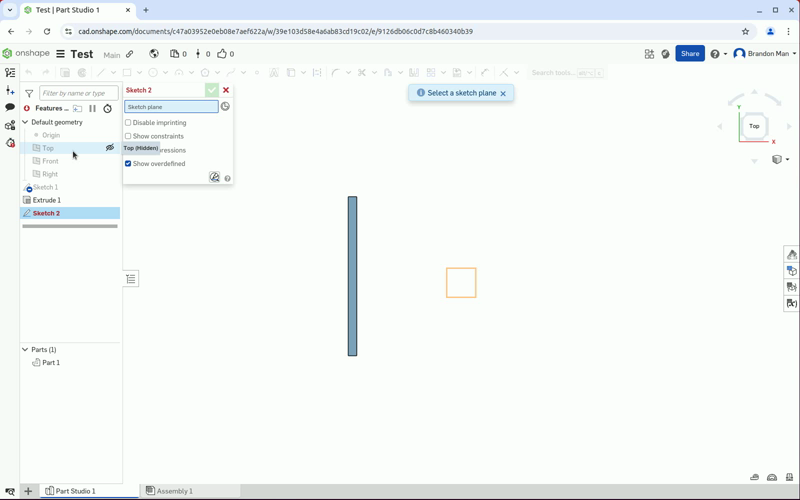
click(73, 150)
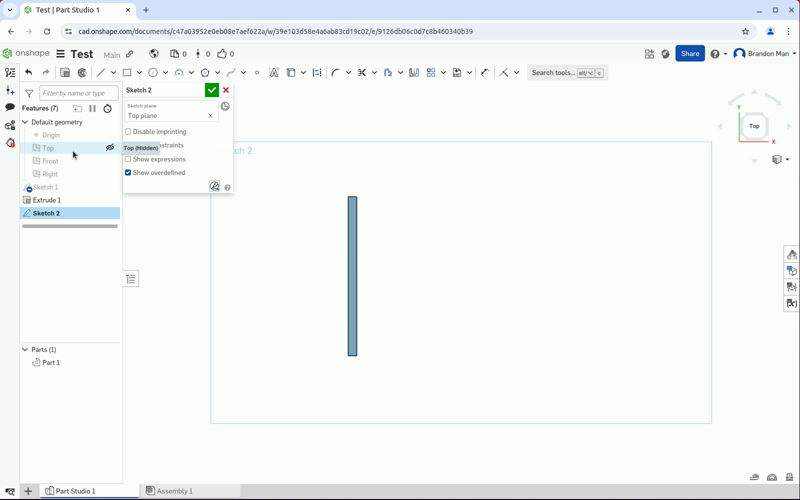
mouse_move(73, 352)
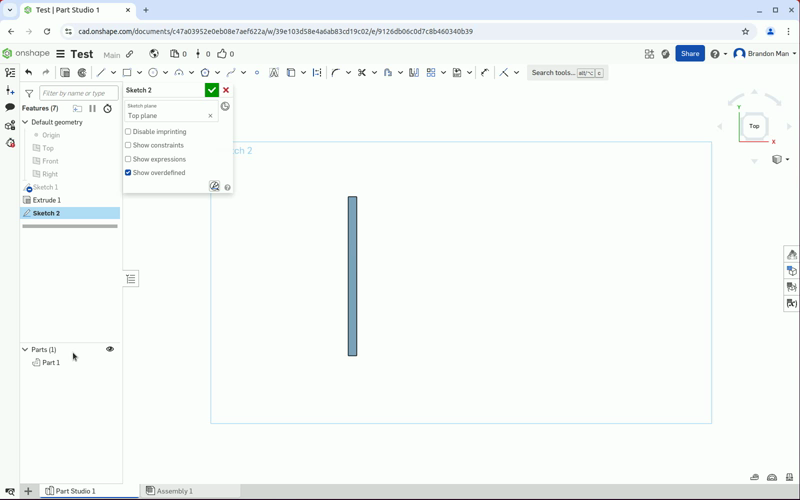
key(y)
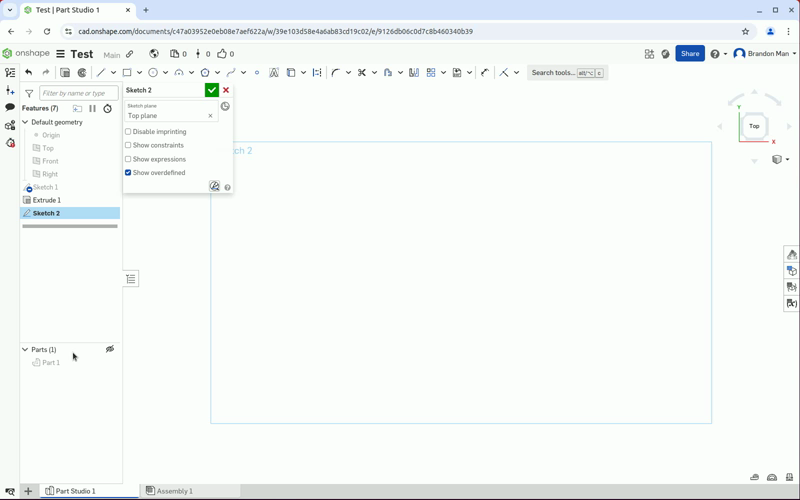
key(l)
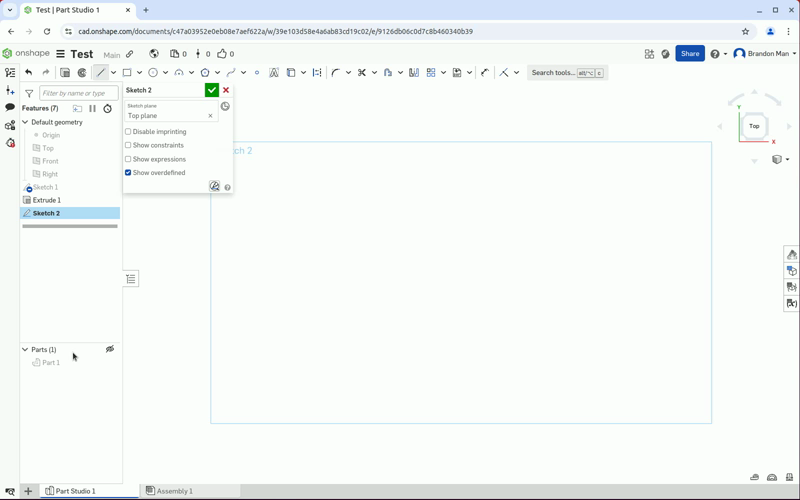
key_down(shift)
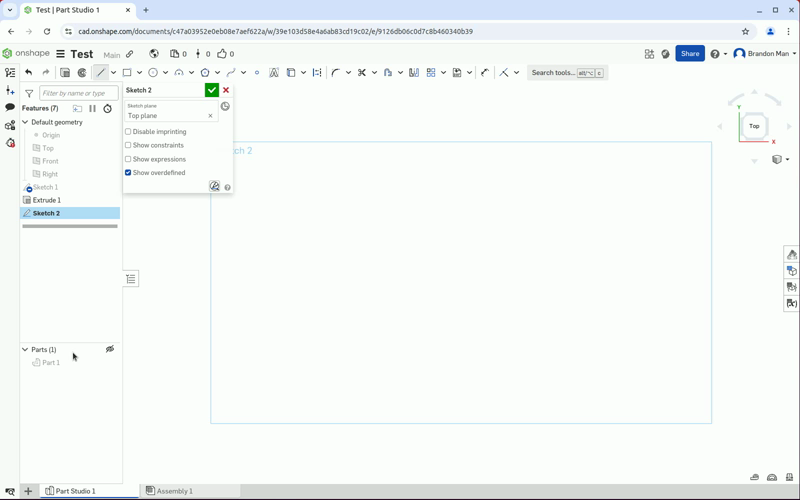
mouse_move(401, 286)
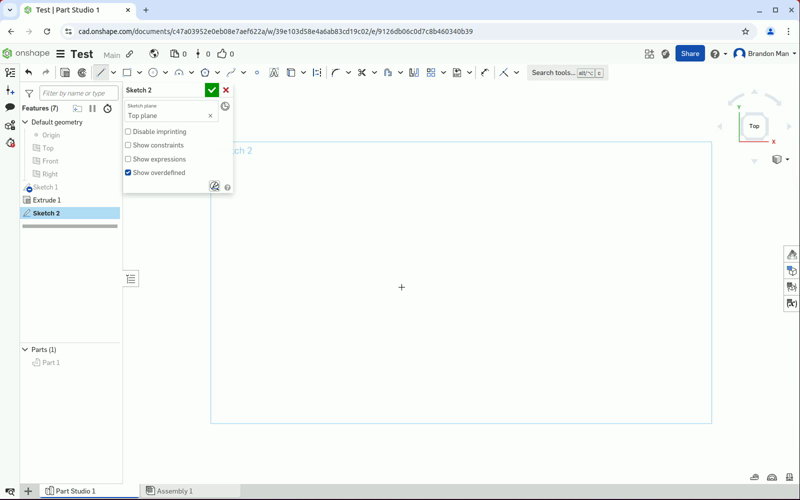
click(401, 286)
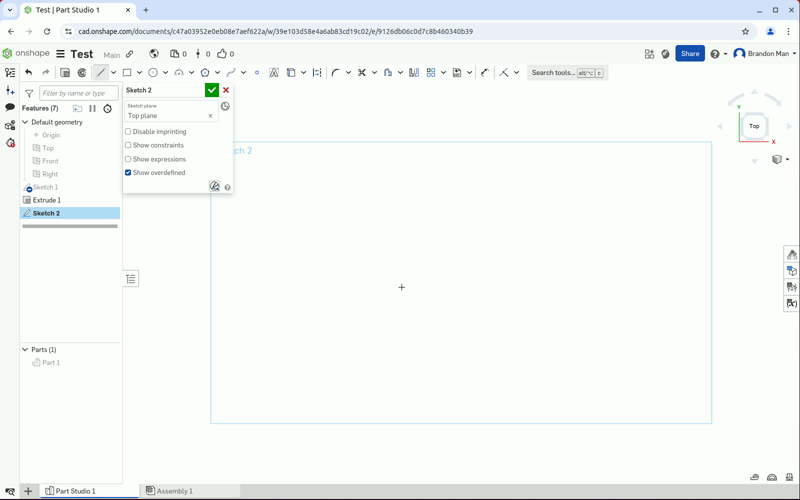
key_up(shift)
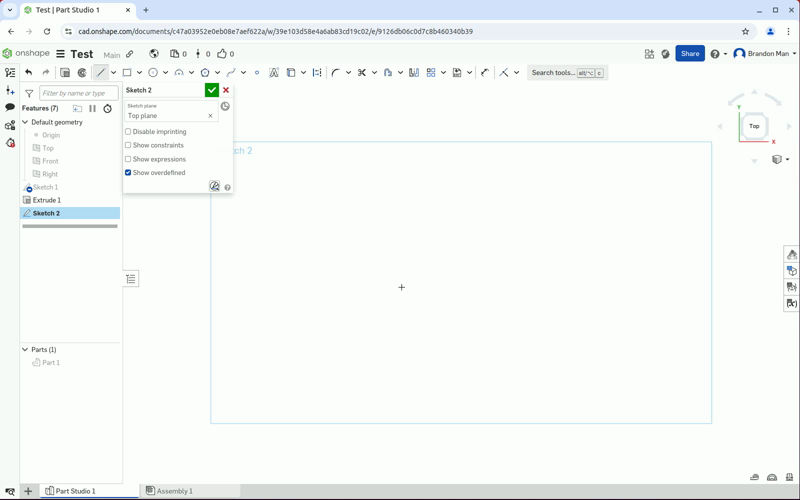
key_down(shift)
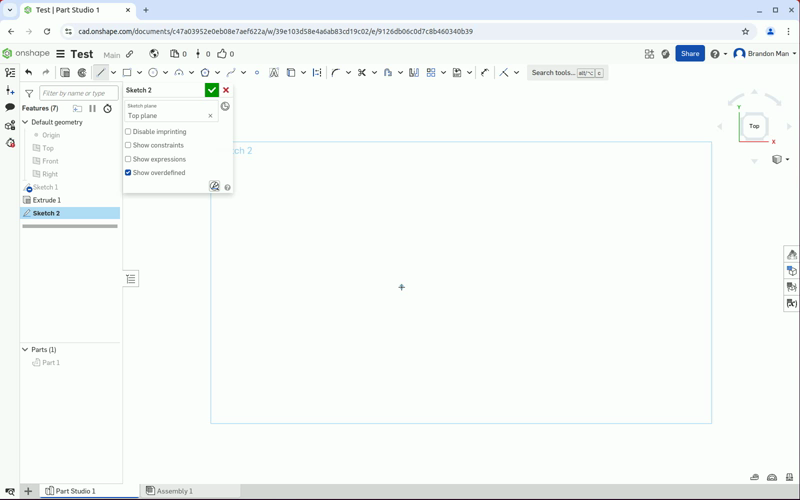
mouse_move(431, 286)
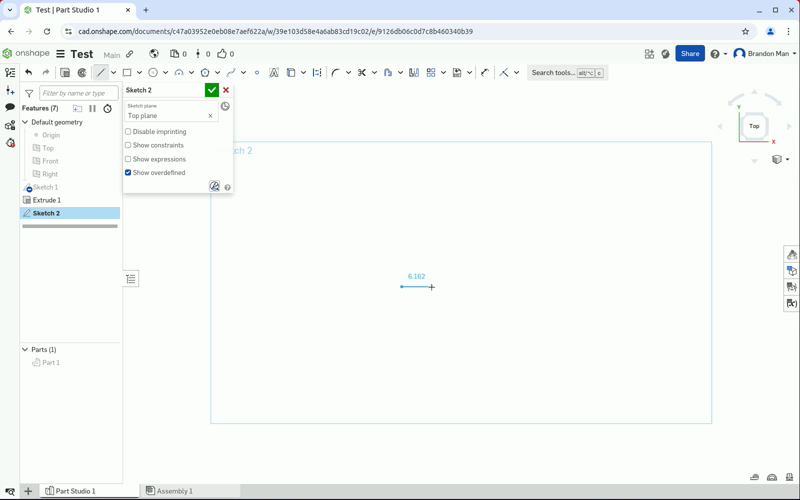
mouse_move(410, 286)
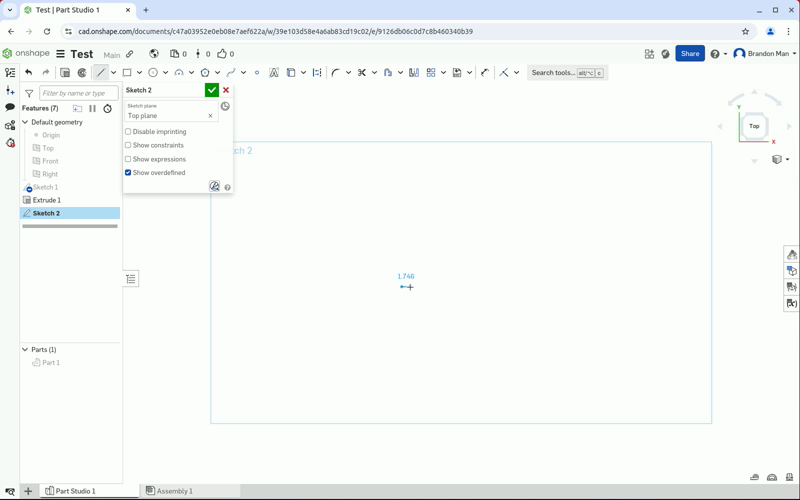
click(410, 286)
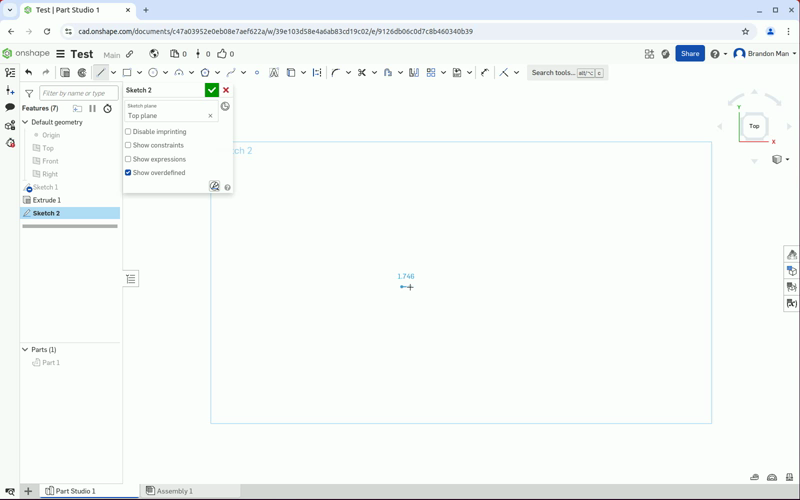
key_up(shift)
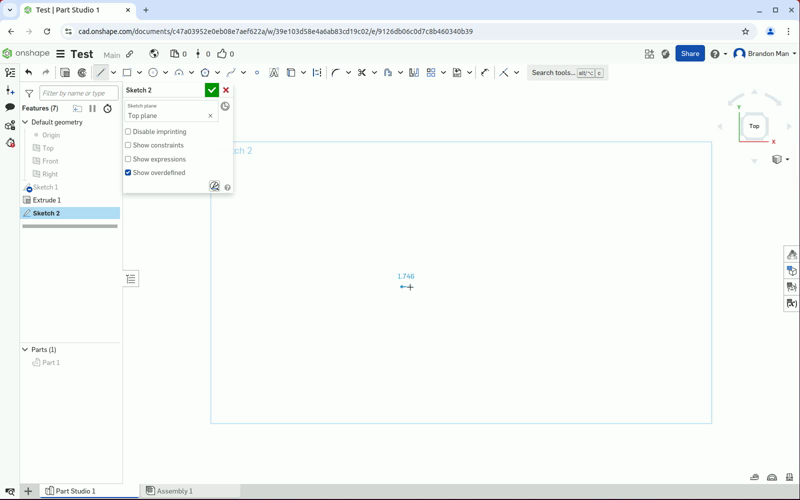
key_down(shift)
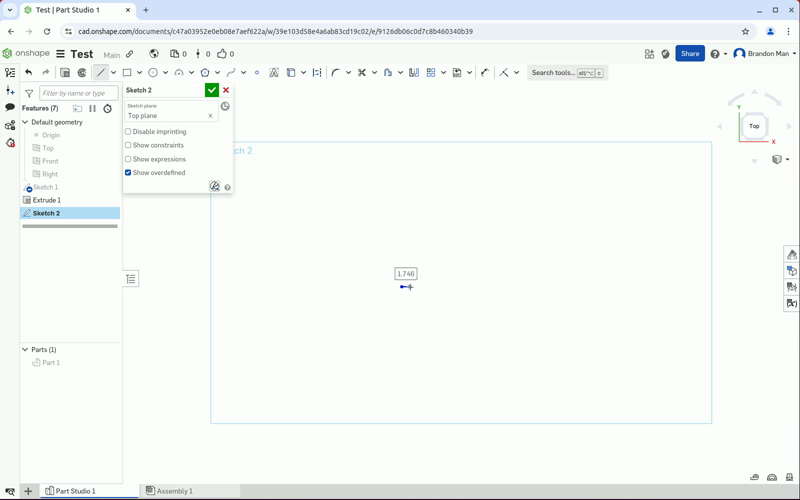
mouse_move(440, 286)
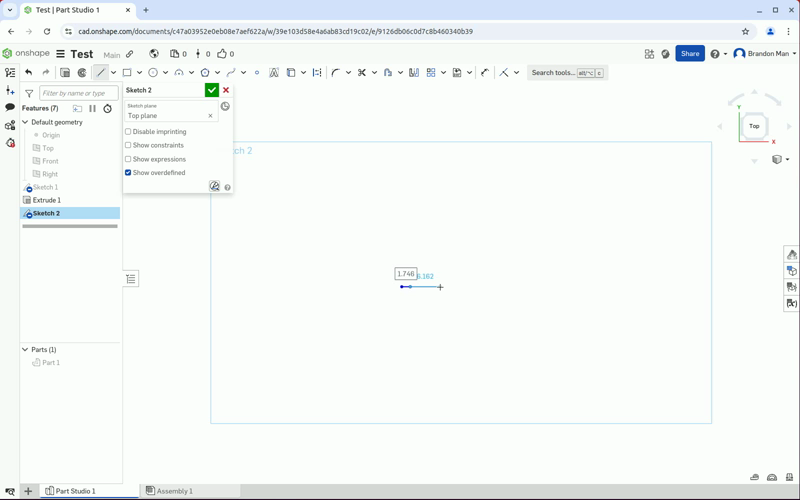
mouse_move(410, 237)
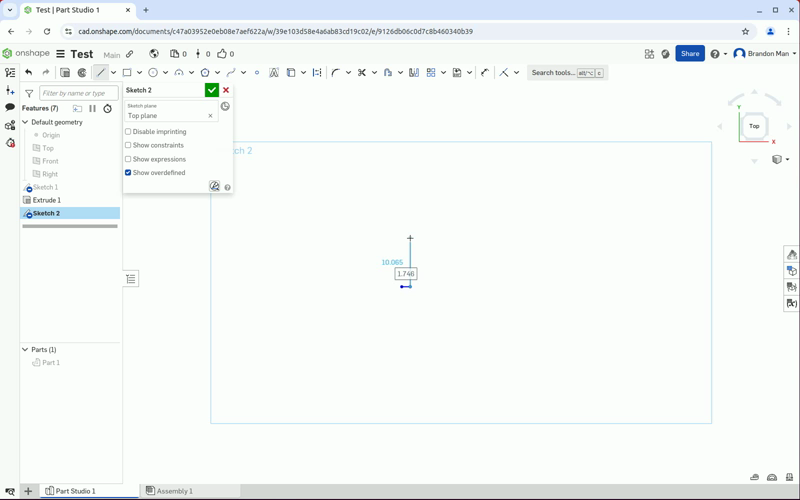
click(410, 237)
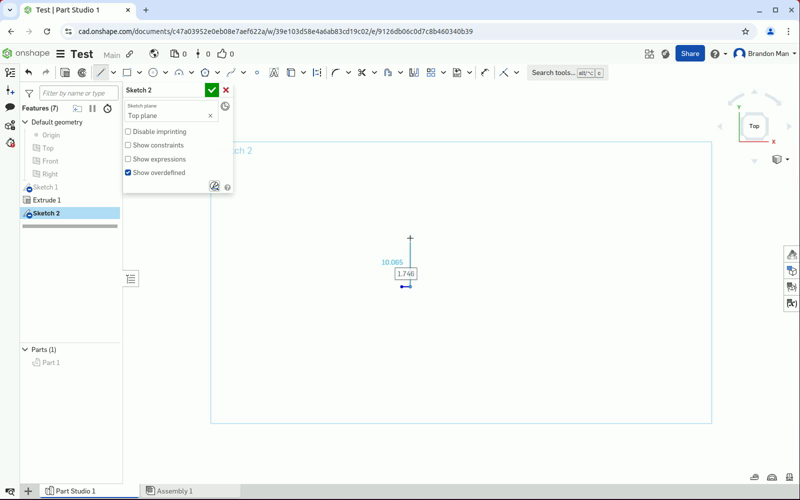
key_up(shift)
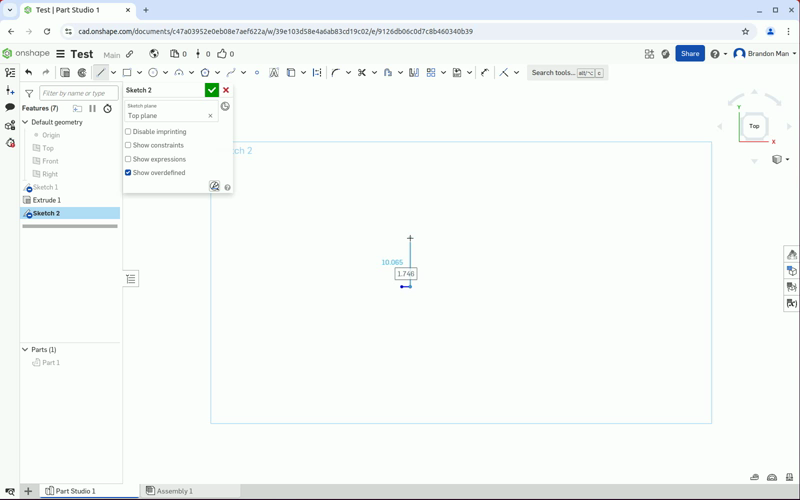
key_down(shift)
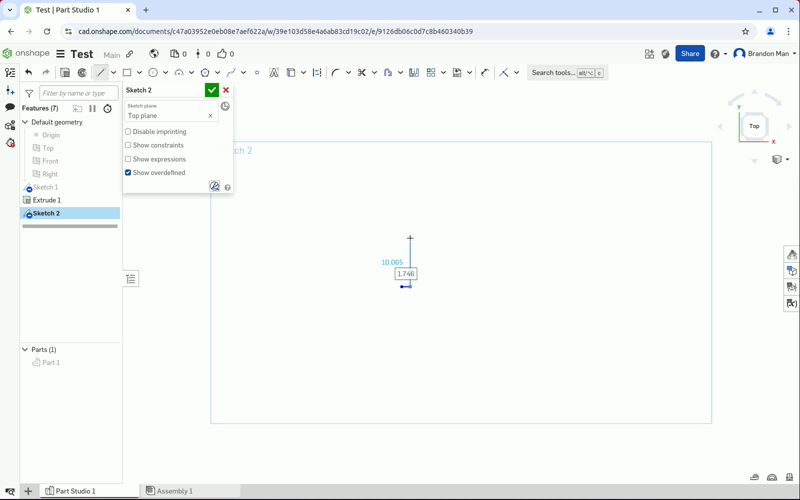
mouse_move(440, 237)
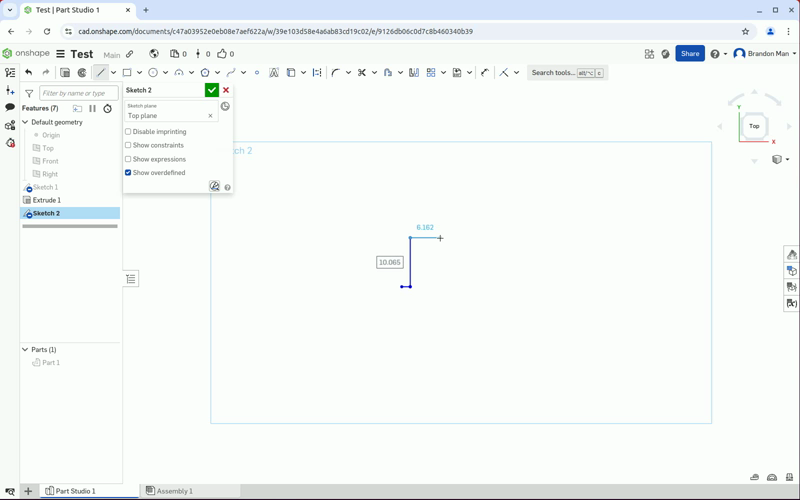
mouse_move(401, 237)
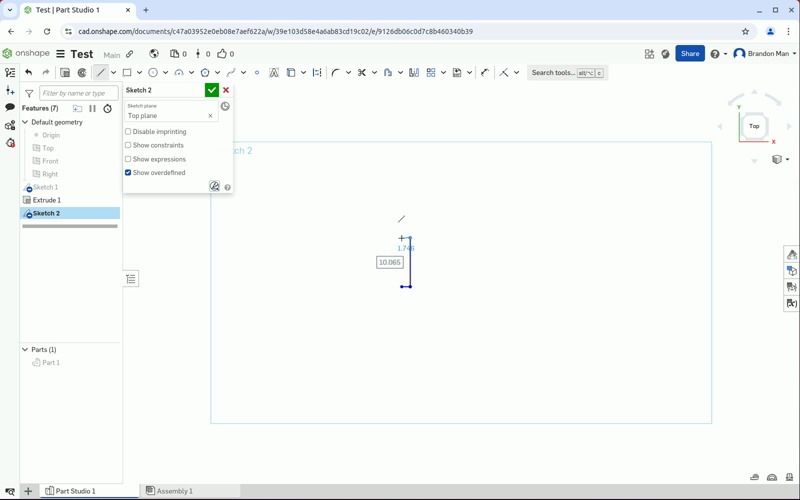
click(401, 237)
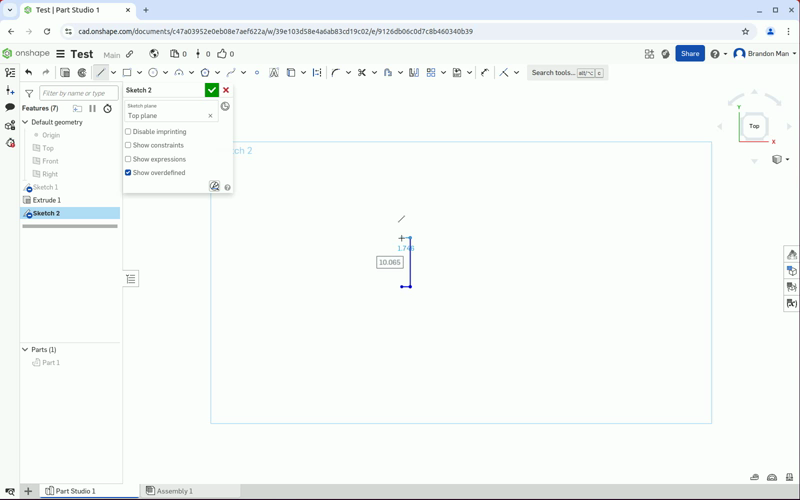
key_up(shift)
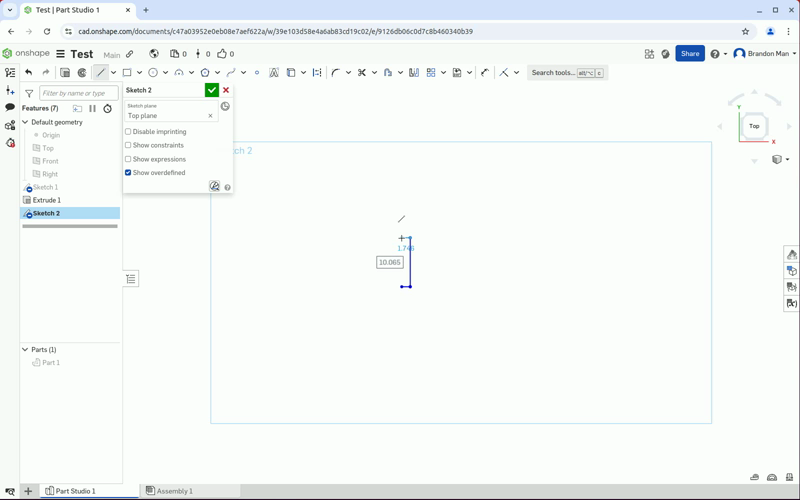
mouse_move(431, 237)
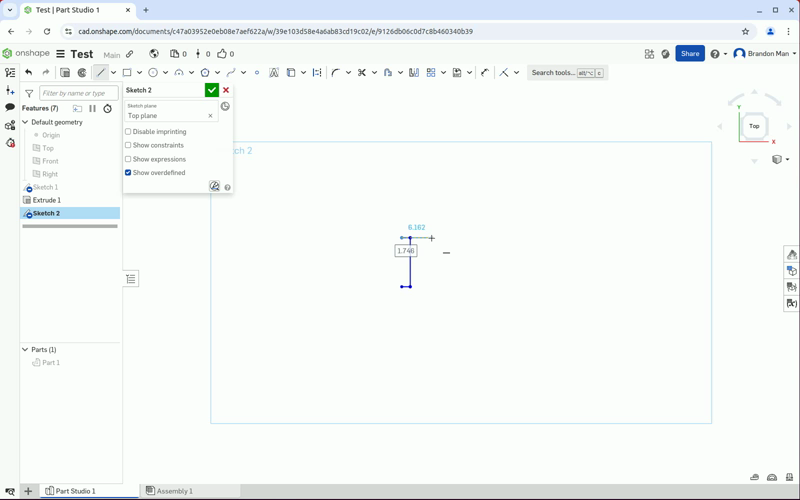
key_down(shift)
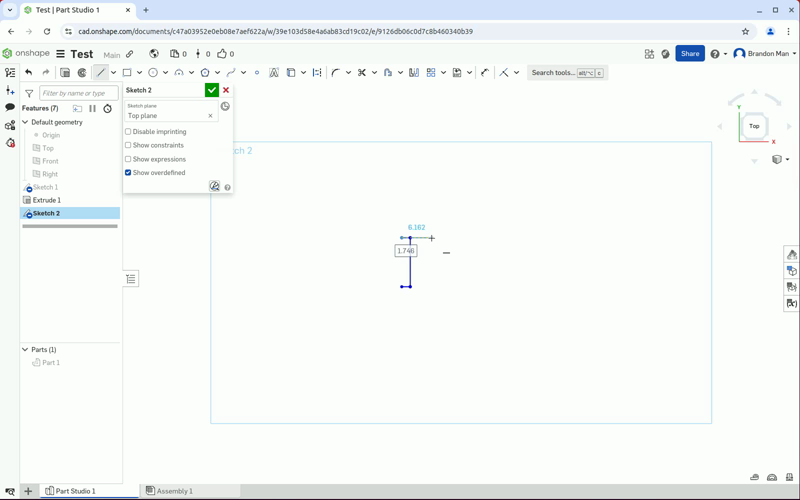
mouse_move(401, 286)
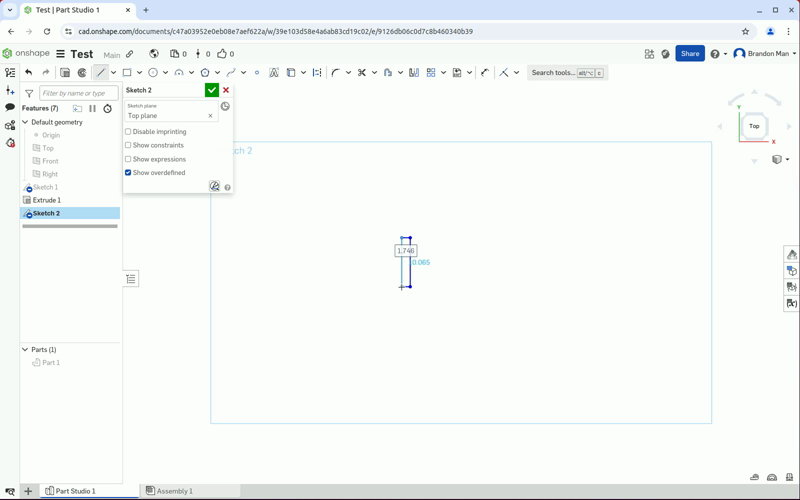
key_up(shift)
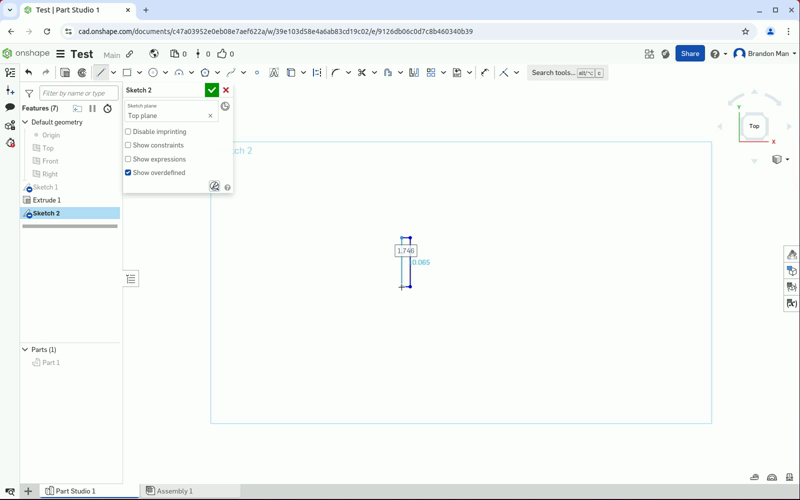
click(401, 286)
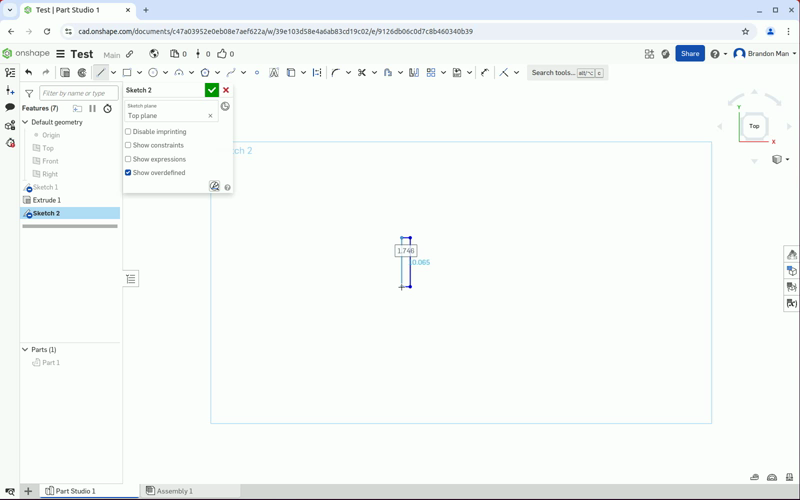
key(esc)
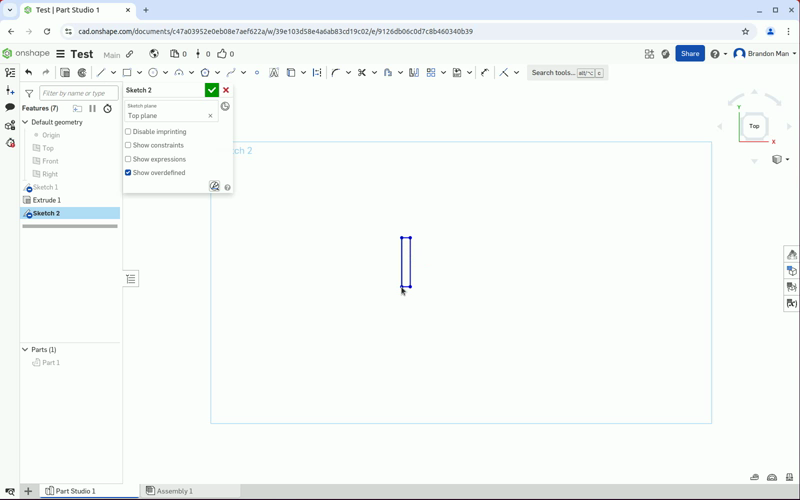
mouse_move(403, 252)
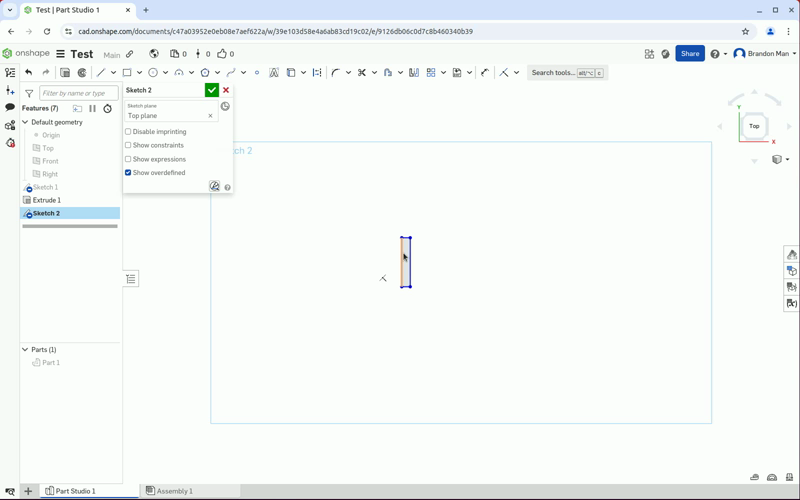
scroll(6)
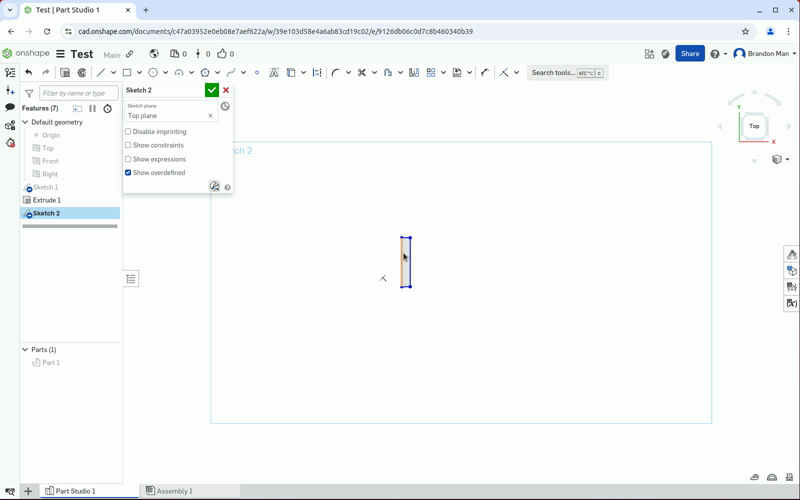
scroll(6)
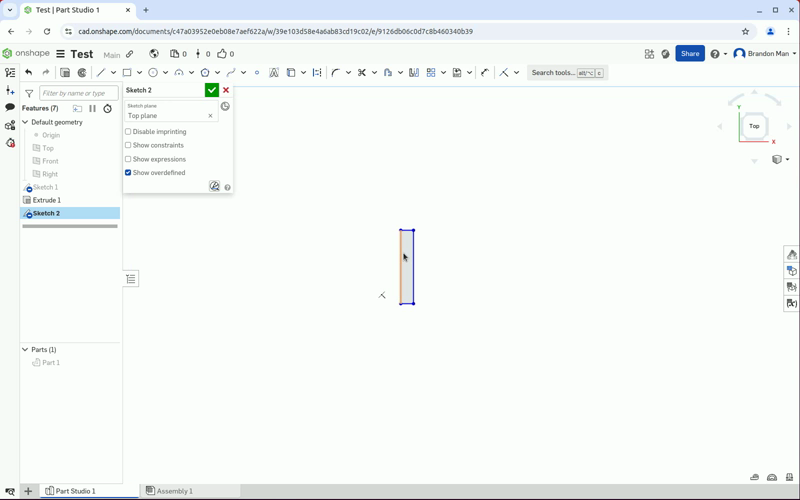
scroll(6)
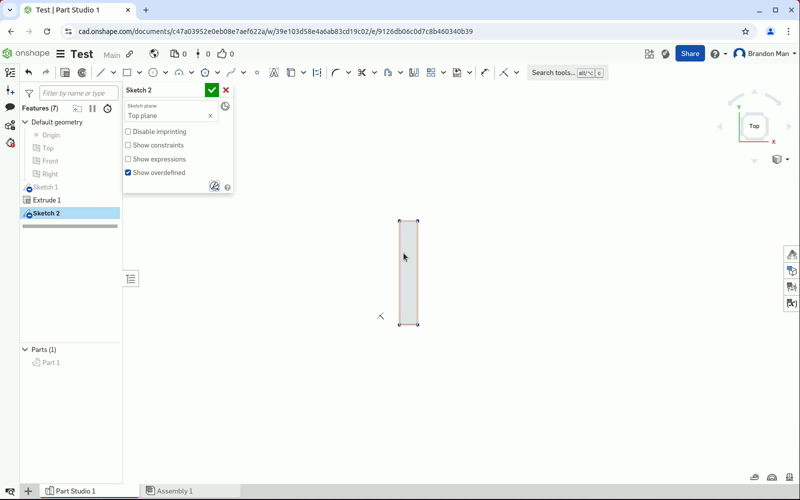
scroll(6)
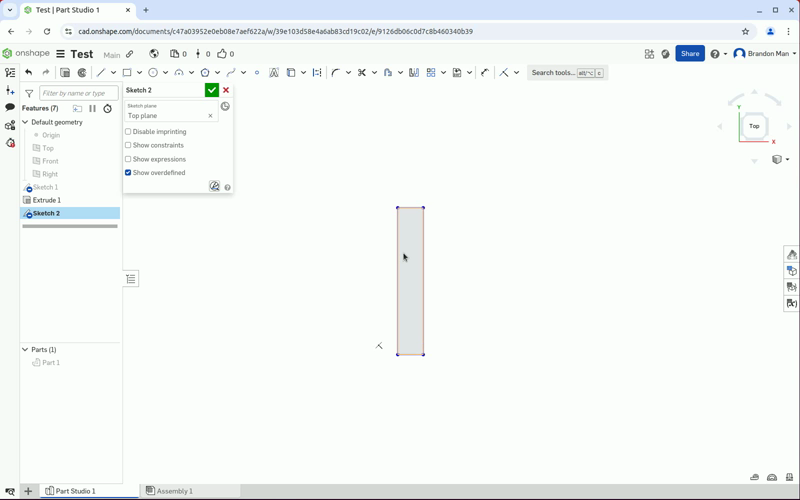
scroll(6)
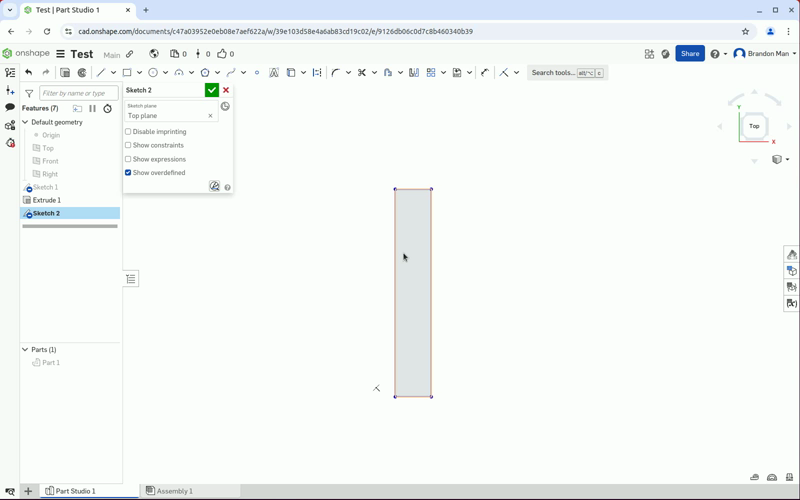
scroll(6)
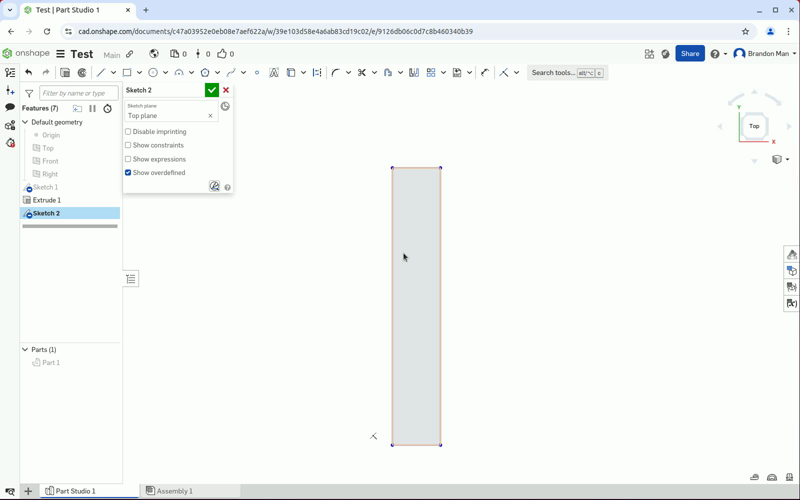
scroll(6)
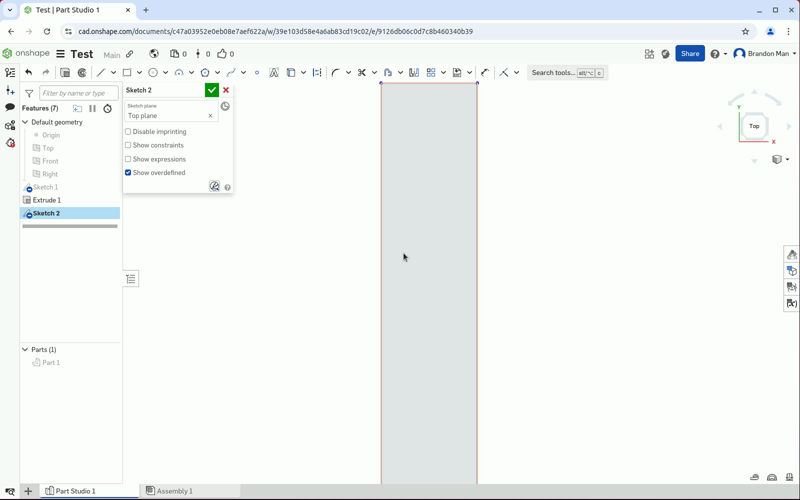
click(403, 252)
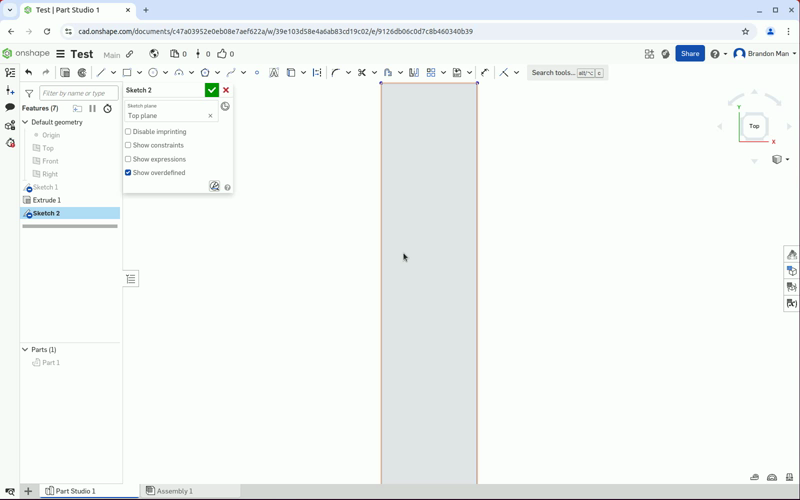
scroll(-6)
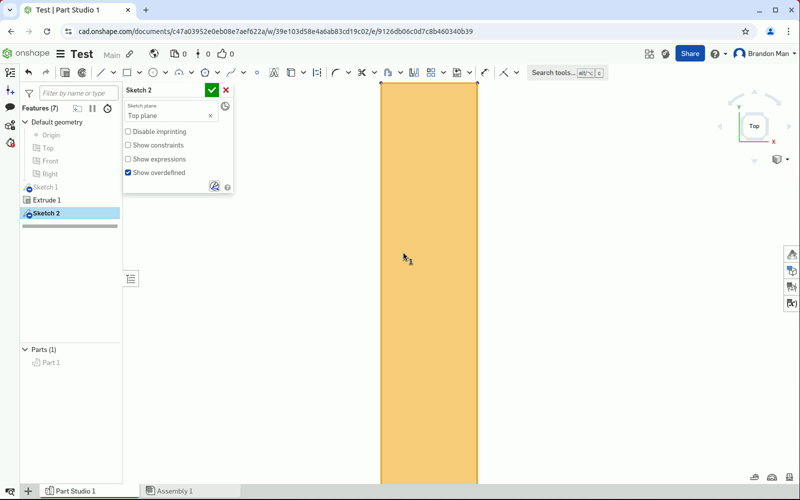
scroll(-6)
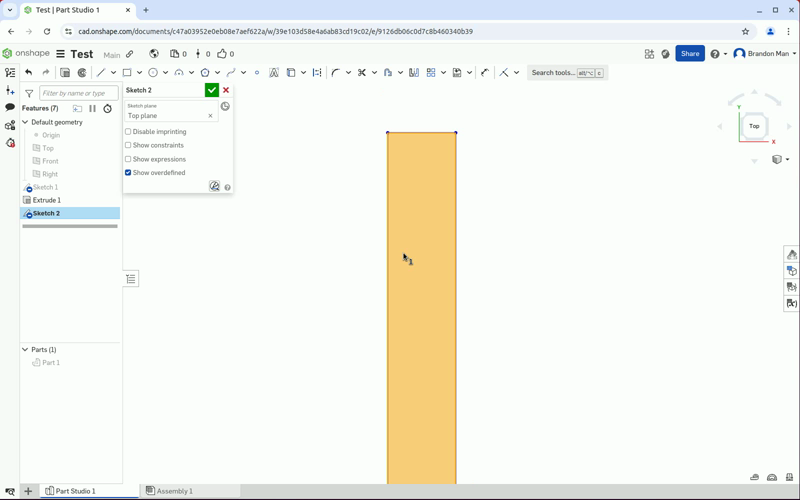
scroll(-6)
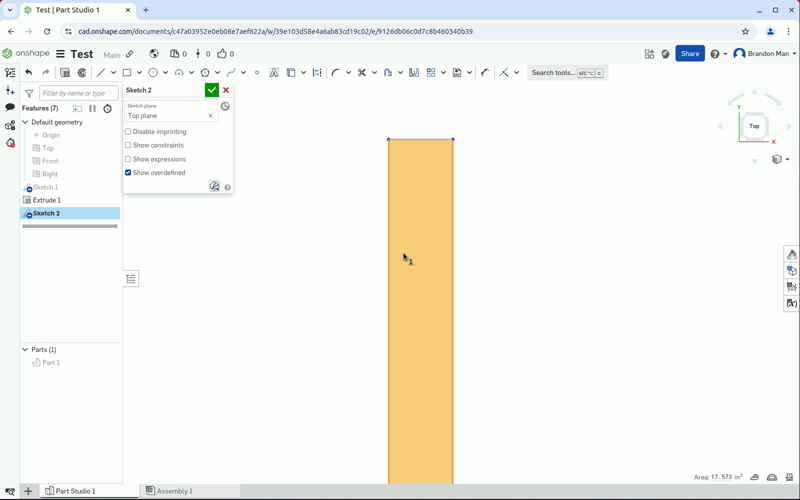
scroll(-6)
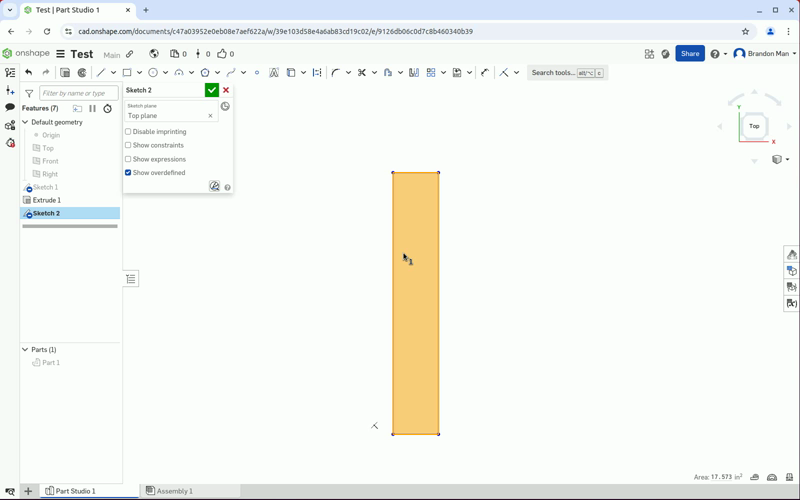
scroll(-6)
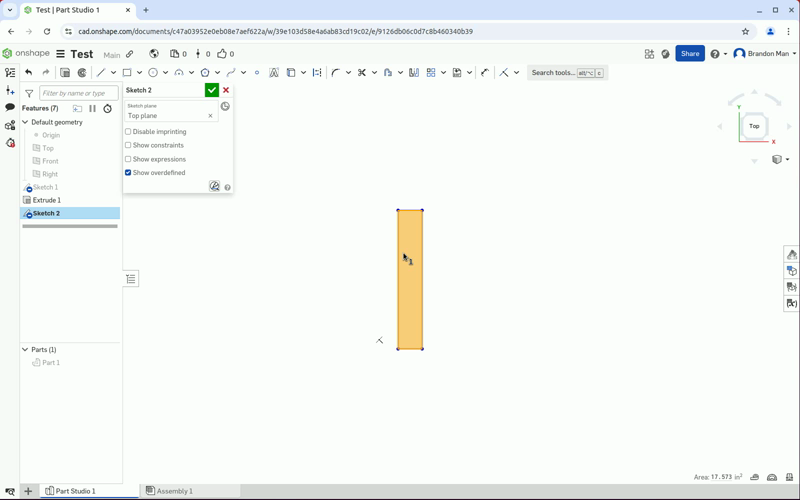
scroll(-6)
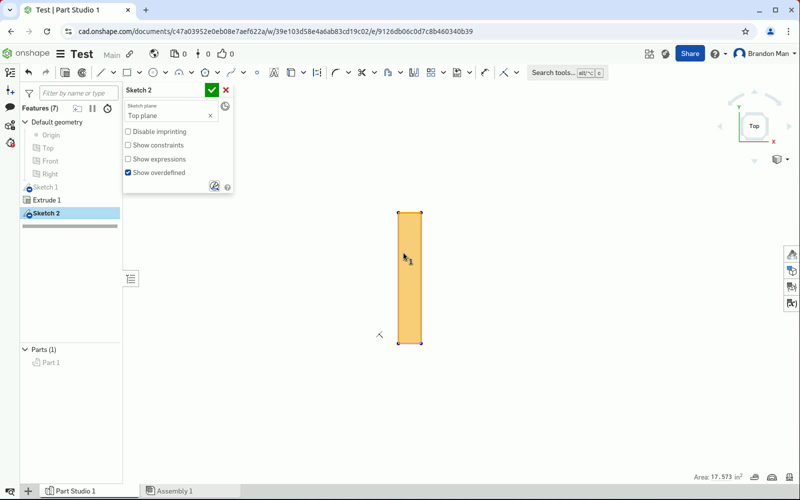
scroll(-6)
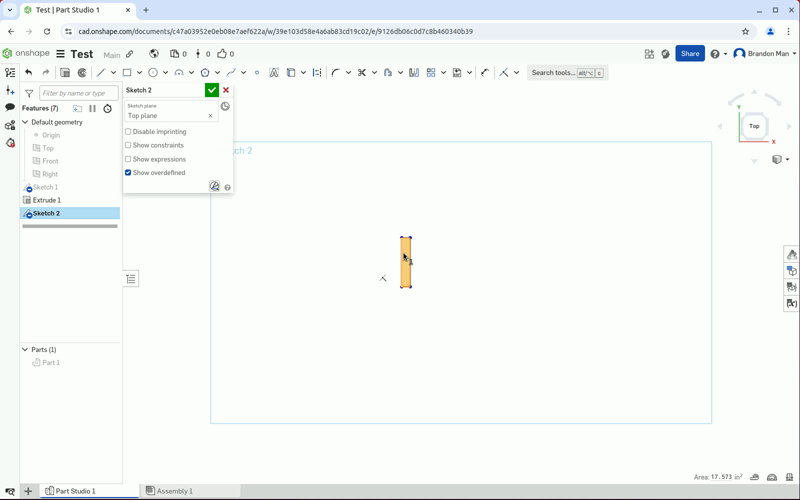
mouse_move(73, 352)
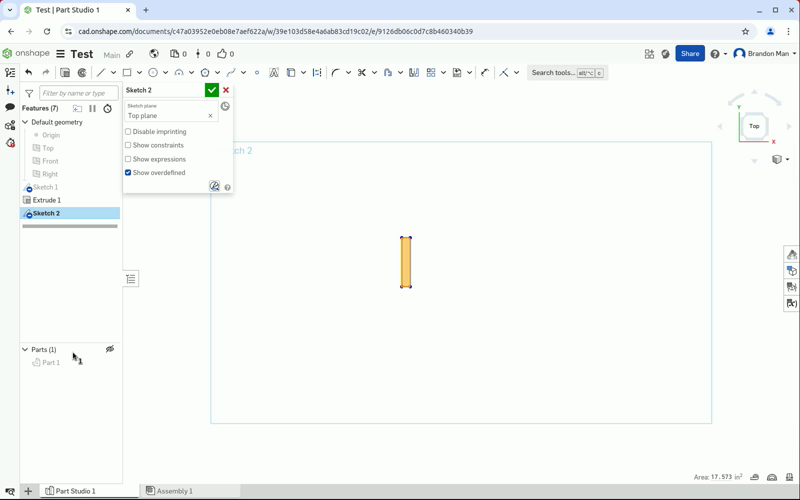
key(shift+y)
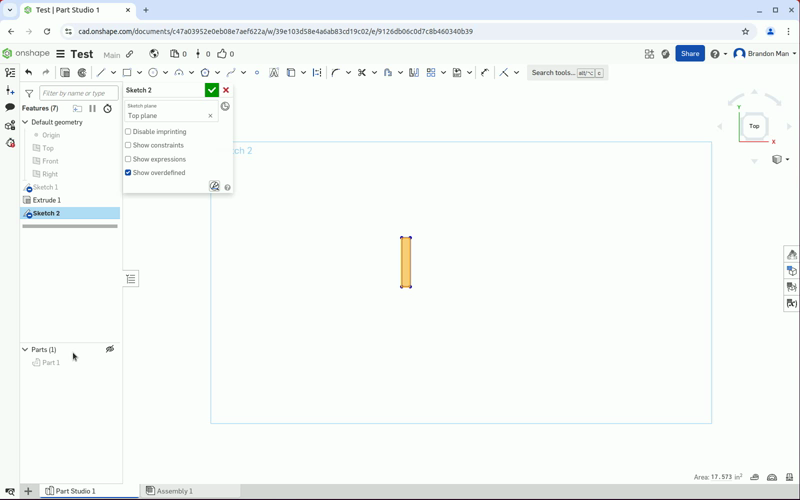
key(shift+e)
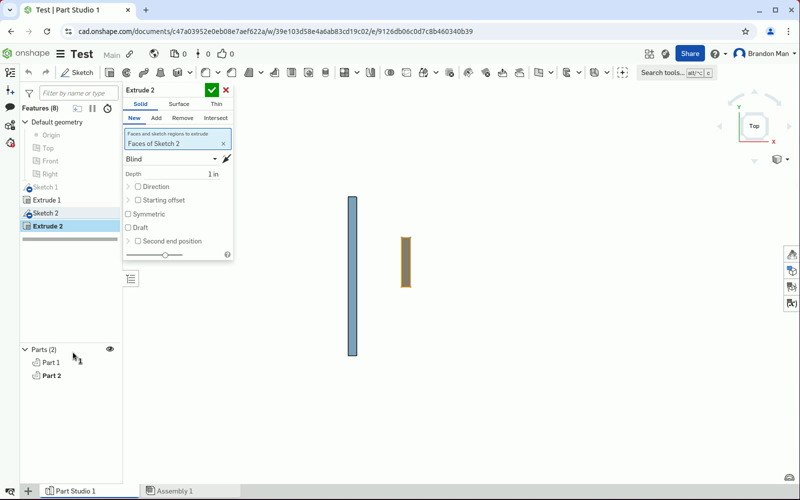
mouse_move(143, 106)
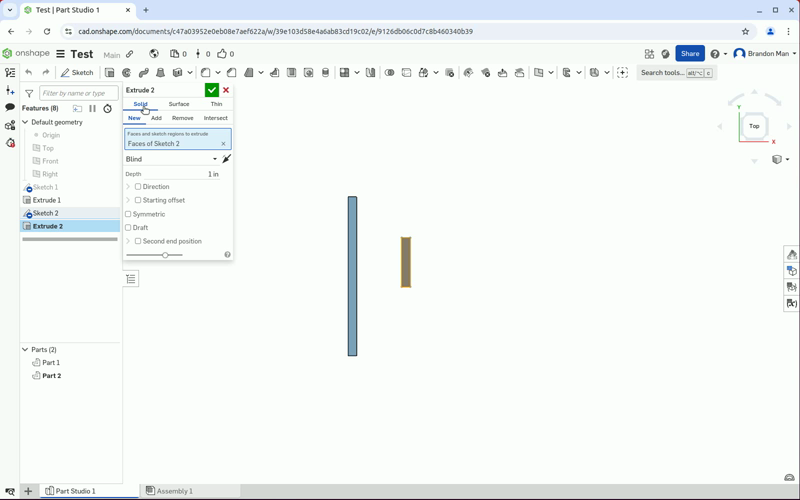
click(143, 106)
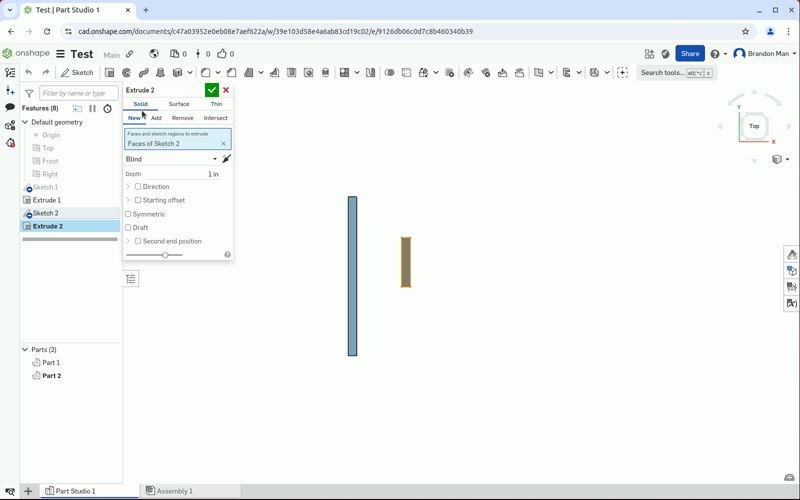
mouse_move(137, 120)
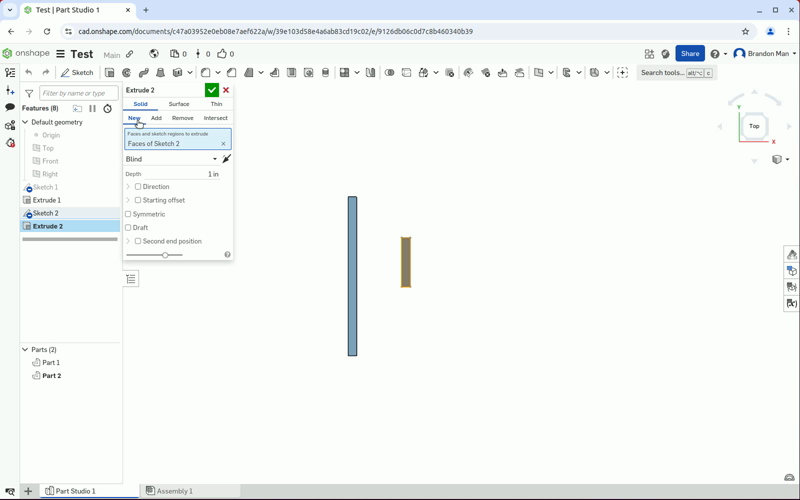
click(137, 120)
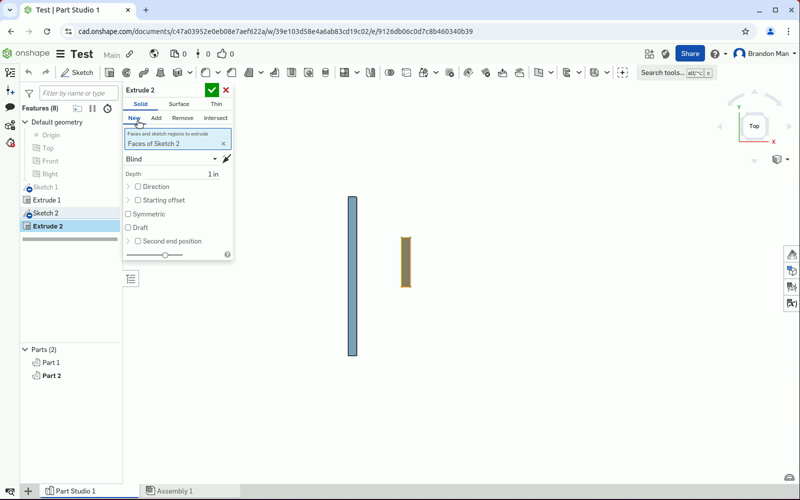
key(tab, 4)
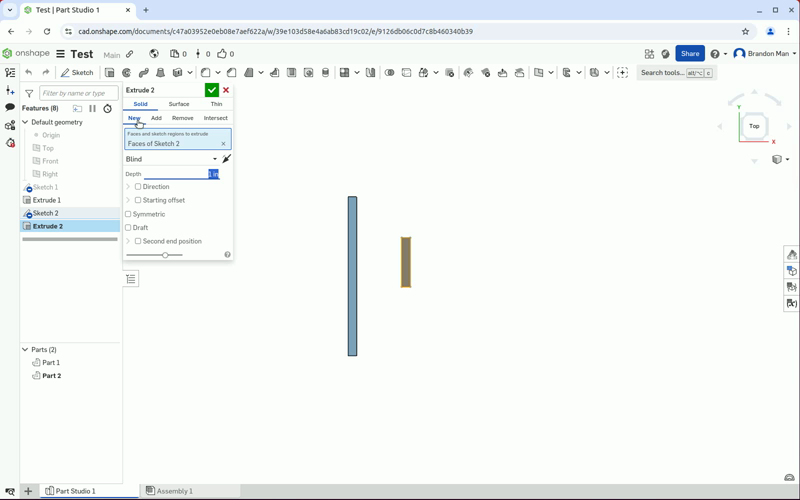
text(1.685)
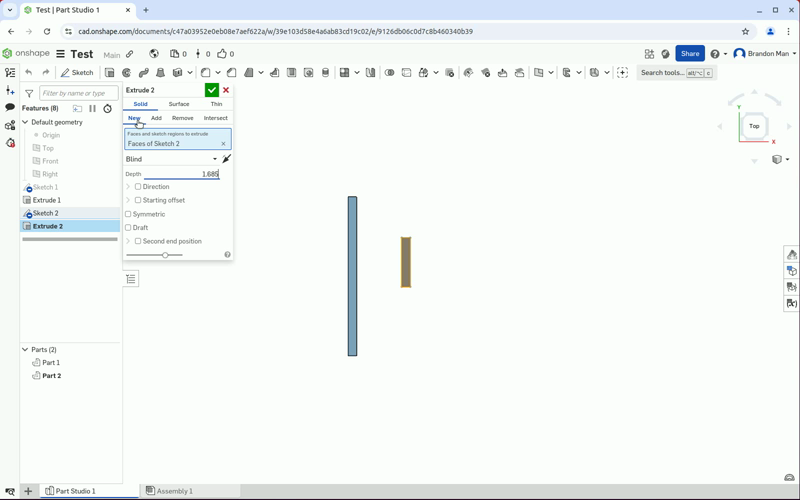
key(enter)
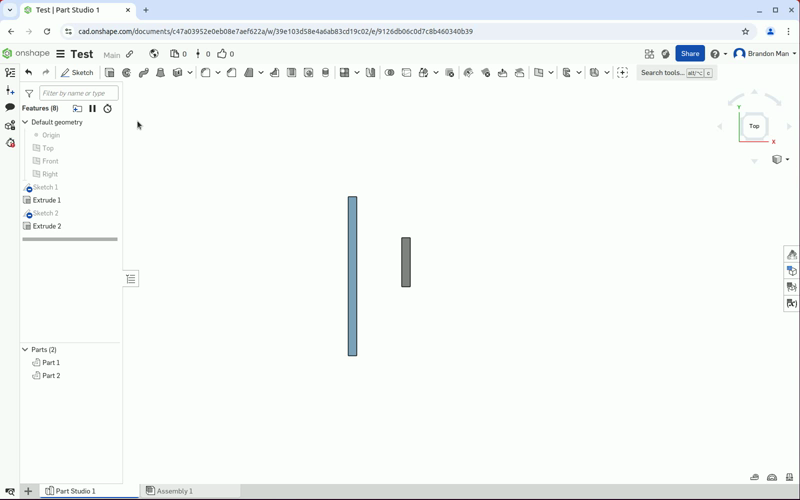
key(shift+h)
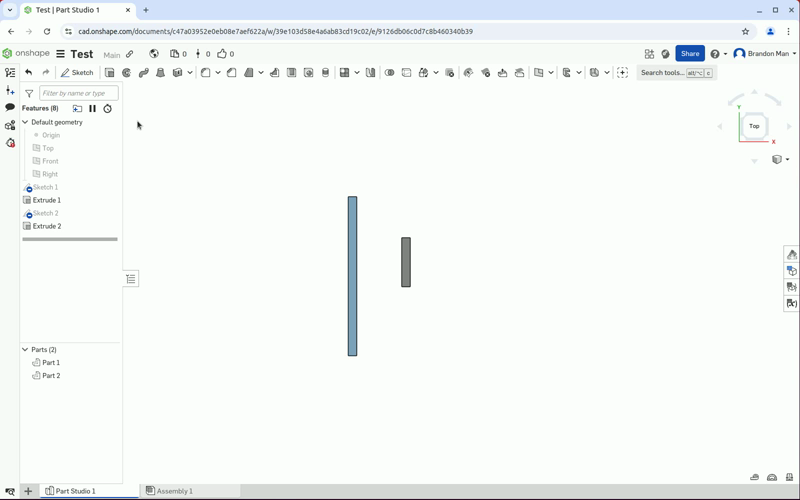
key(shift+h)
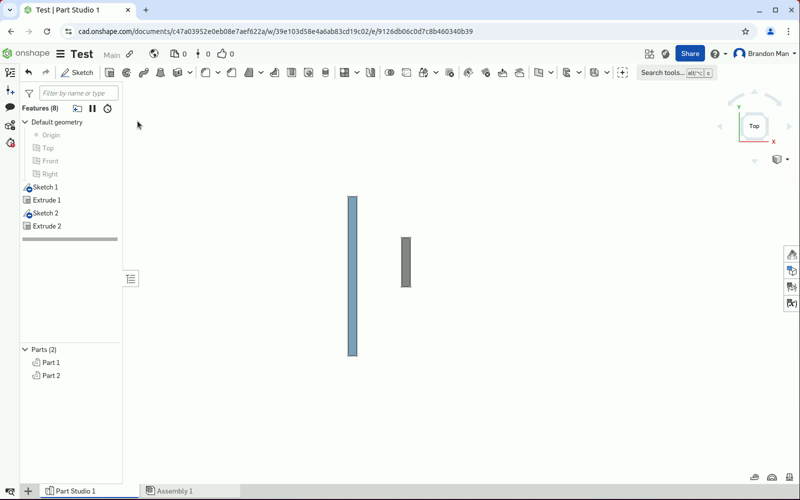
key(shift+7)
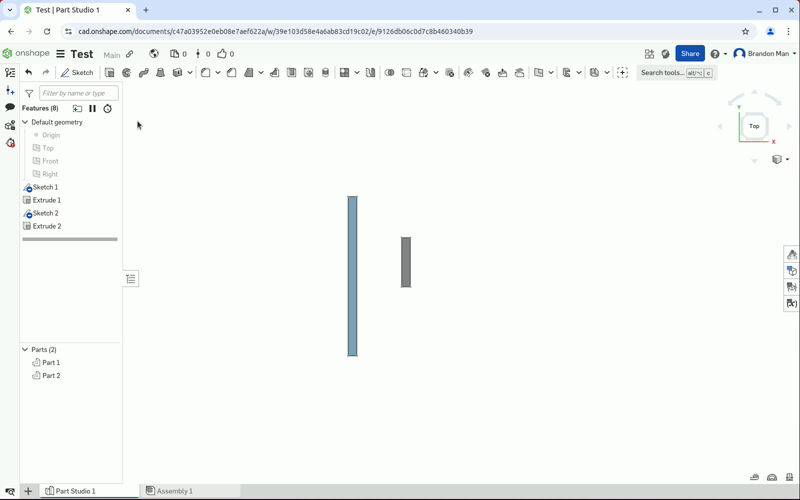
key(up, 3)
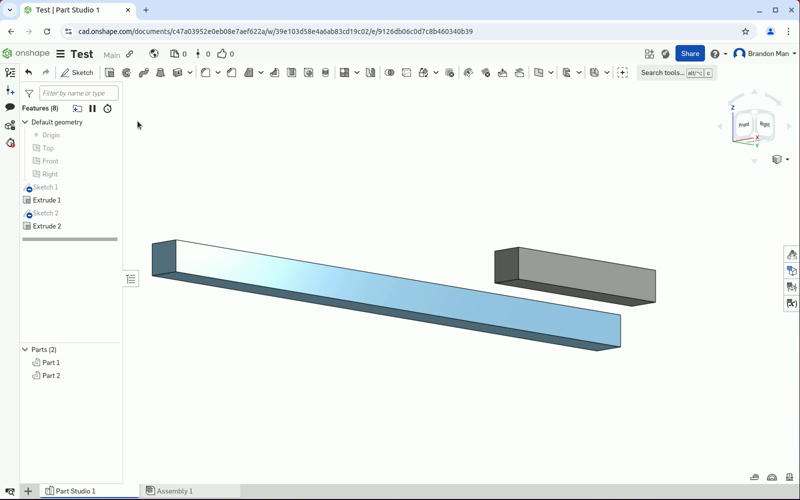
key(left, 3)
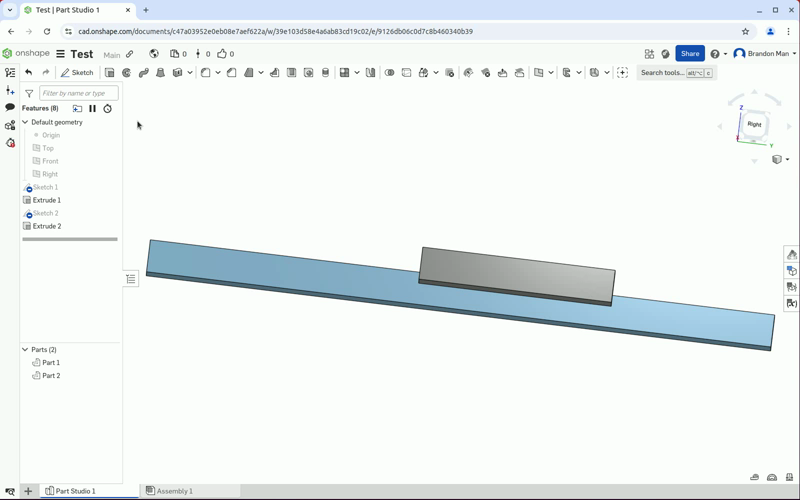
key(right, 3)
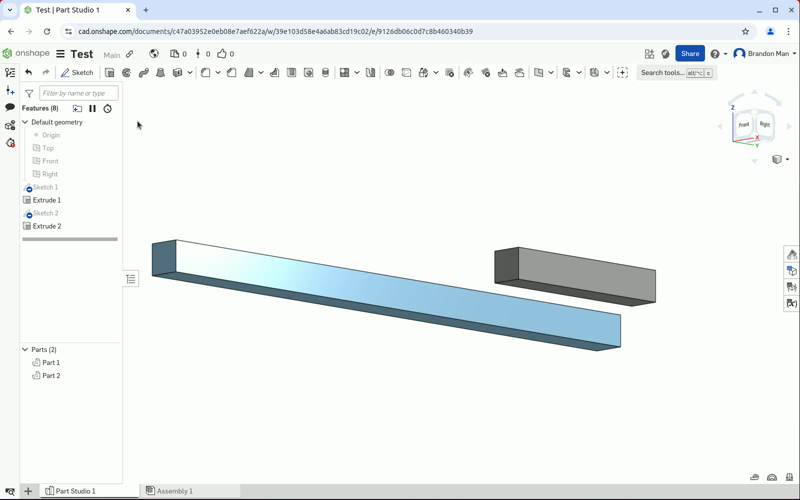
key(down, 3)
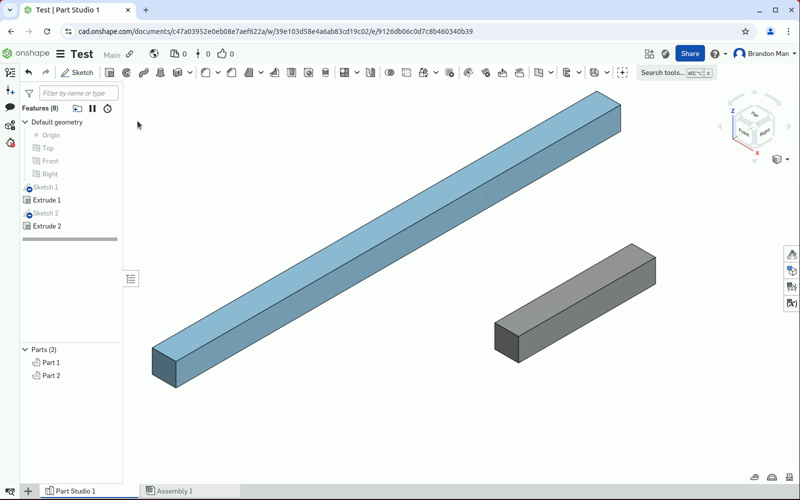
mouse_move(73, 189)
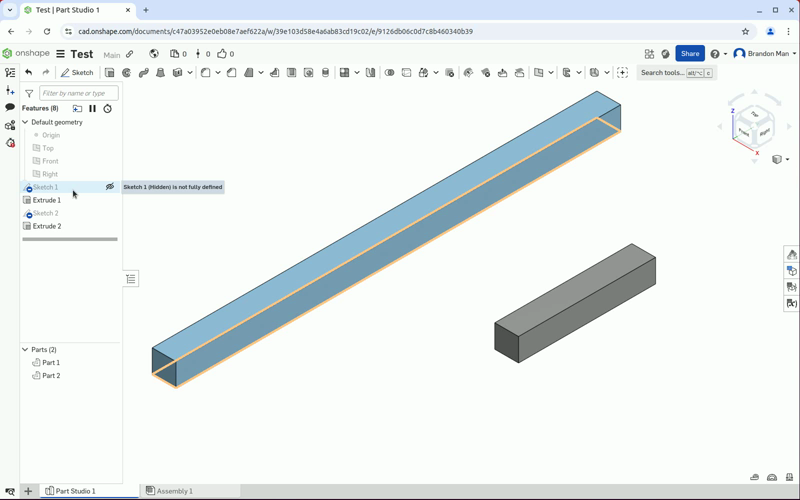
click(73, 189)